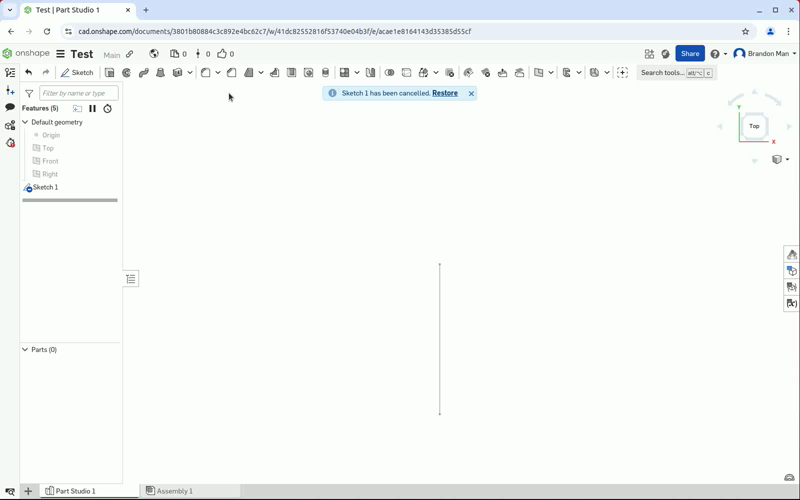
key(shift+h)
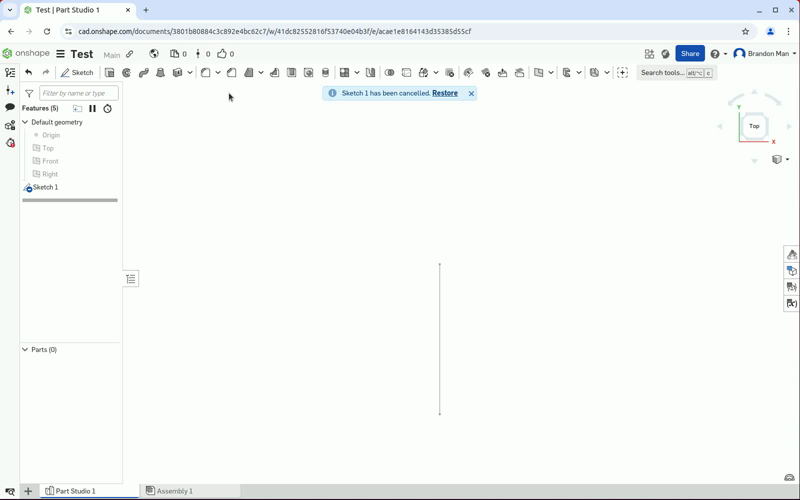
key(shift+s)
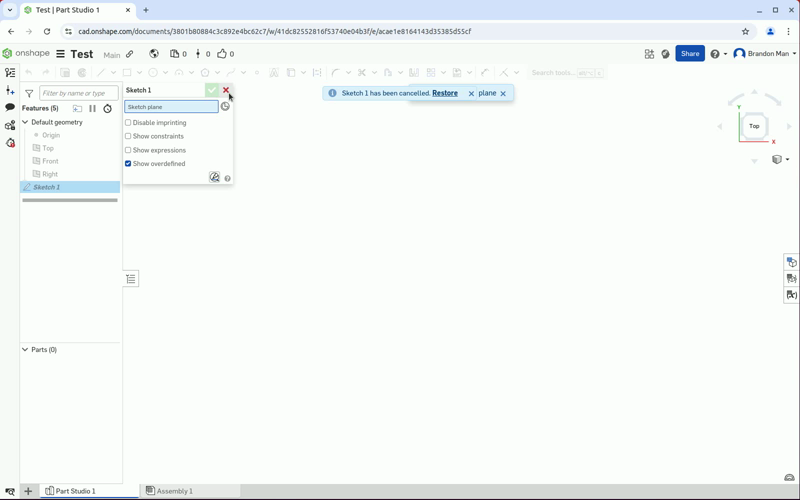
mouse_move(73, 150)
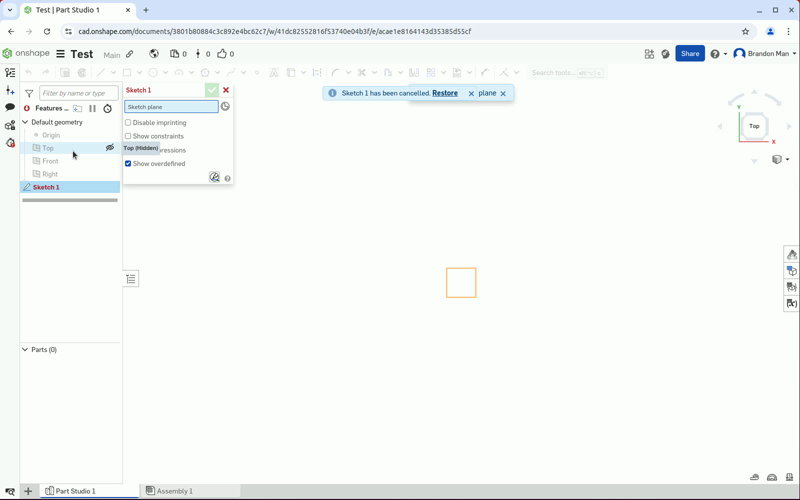
click(73, 150)
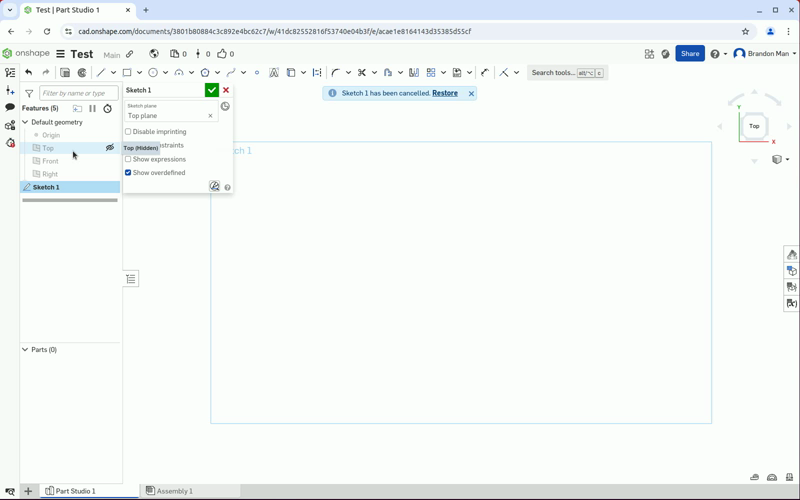
mouse_move(73, 352)
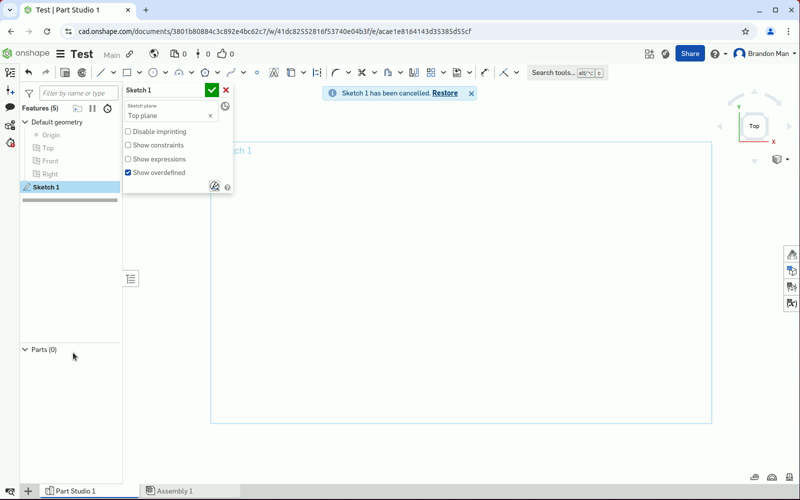
key(y)
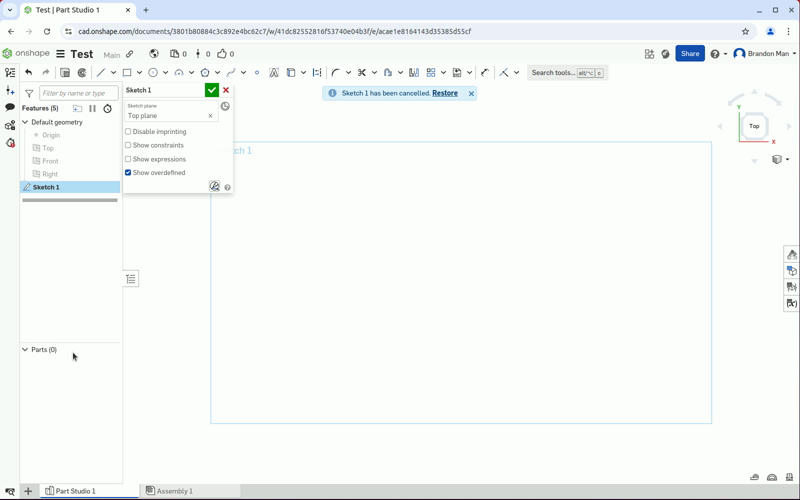
key(c)
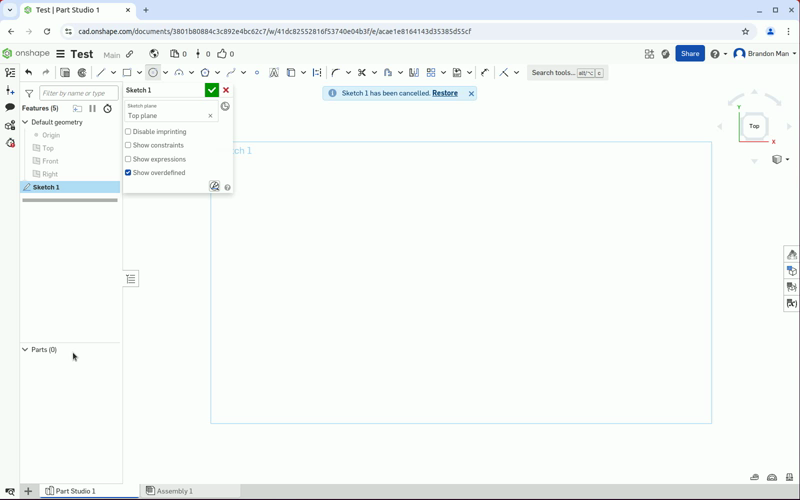
key_down(shift)
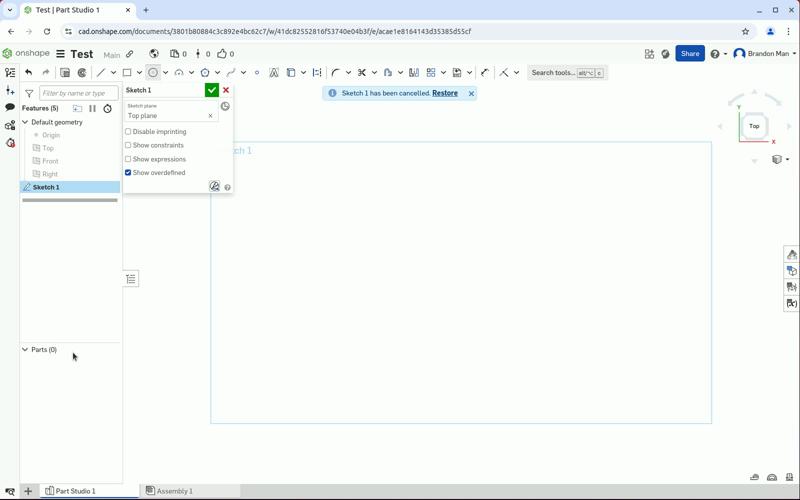
mouse_move(460, 282)
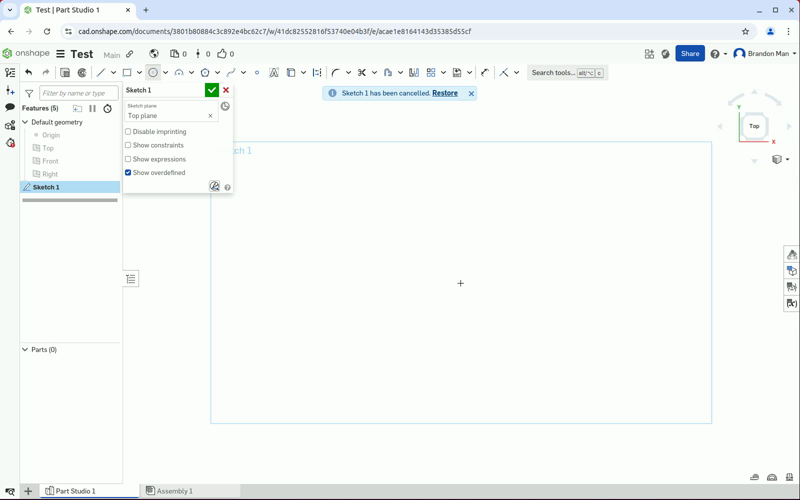
click(460, 282)
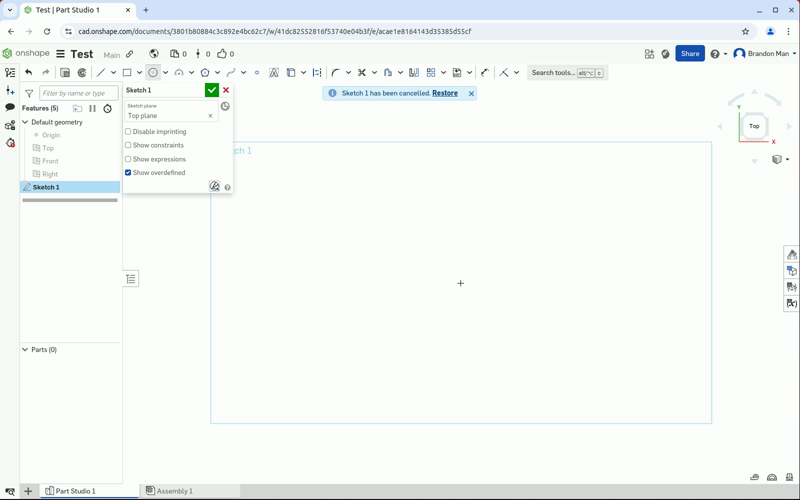
key_up(shift)
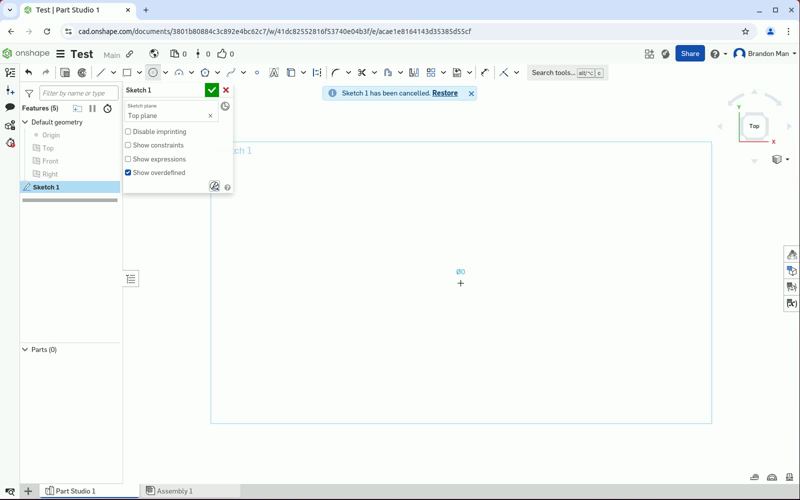
mouse_move(470, 282)
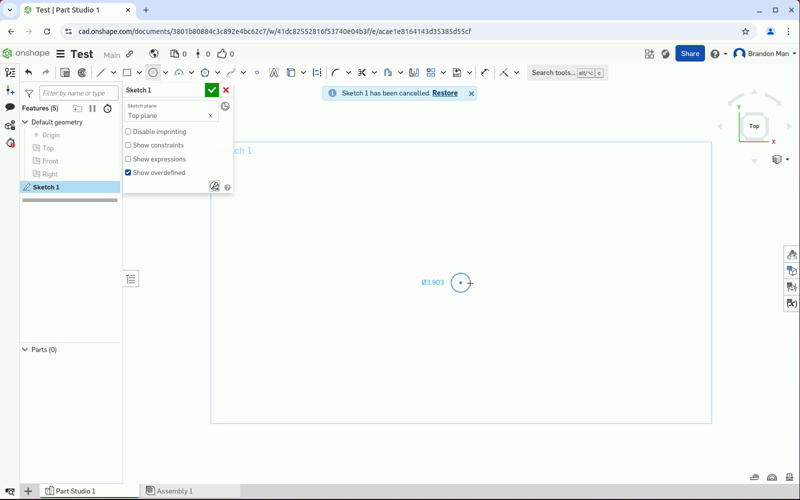
click(470, 282)
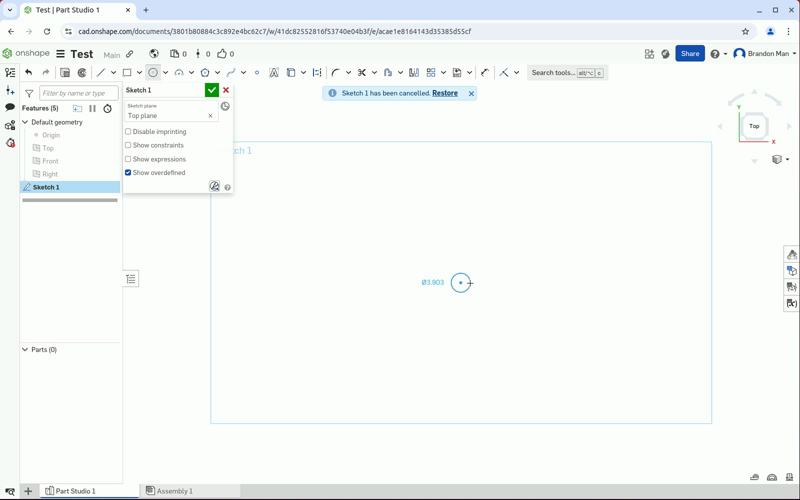
key(esc)
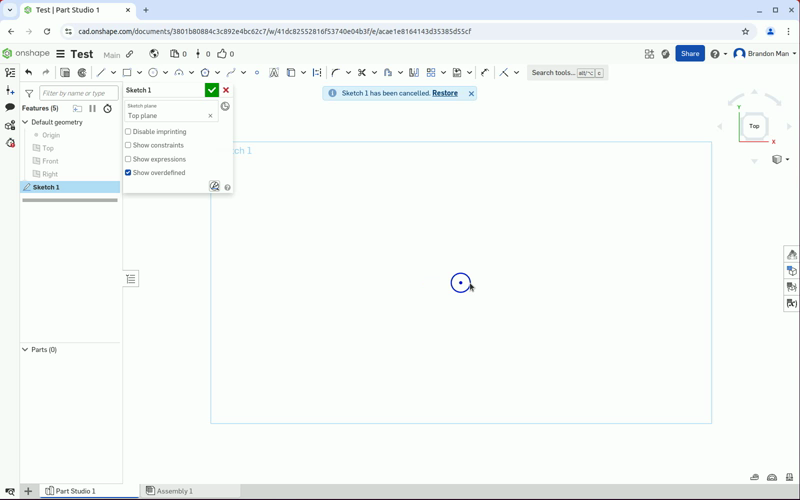
mouse_move(461, 278)
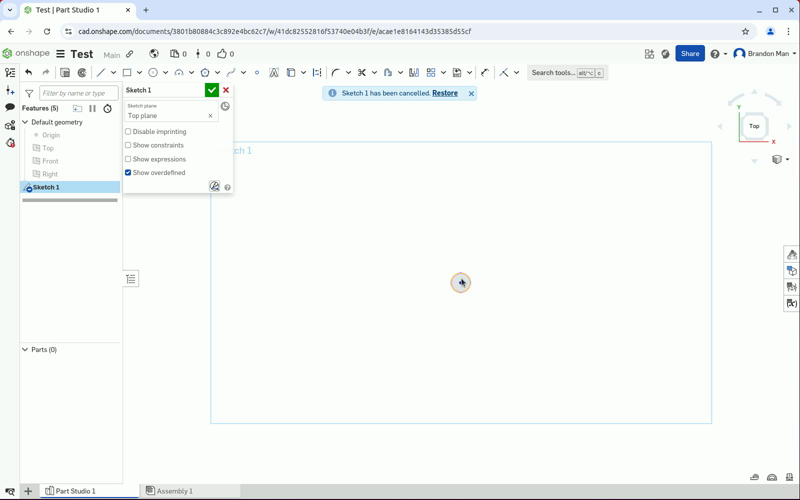
scroll(6)
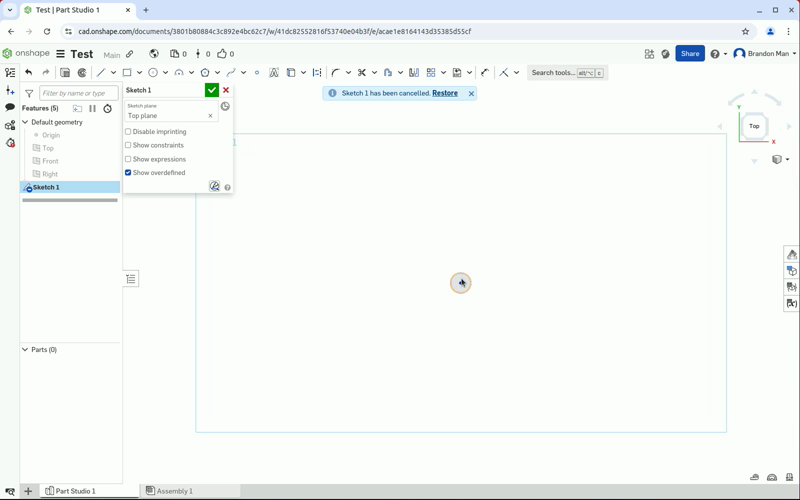
scroll(6)
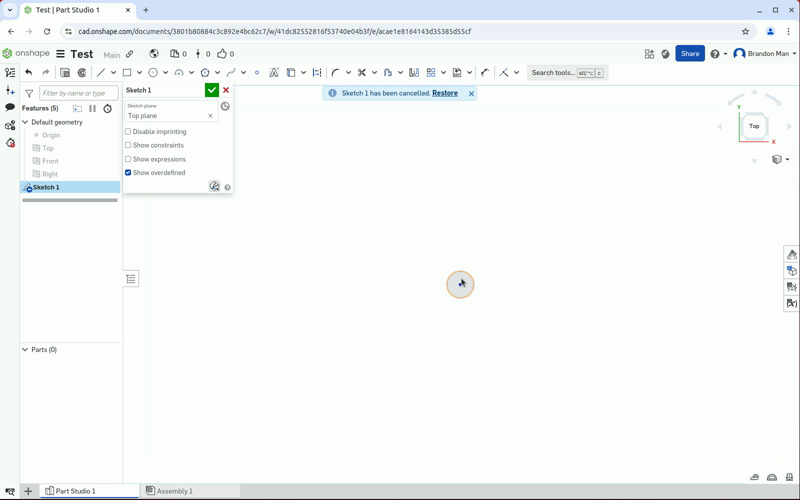
scroll(6)
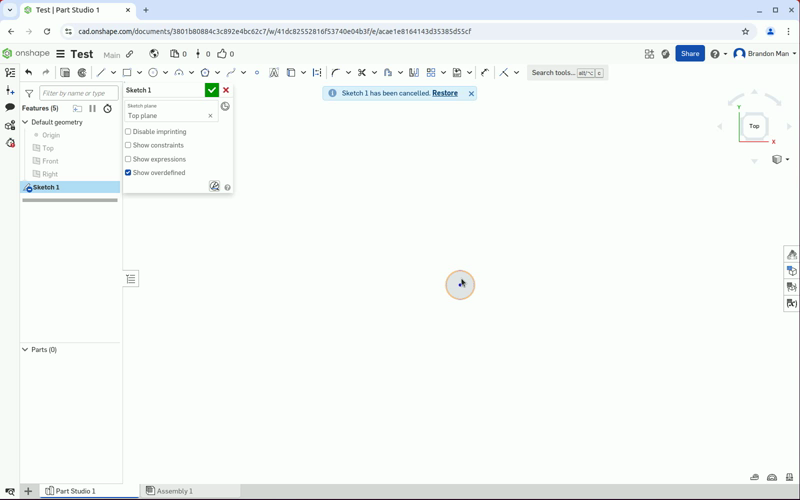
scroll(6)
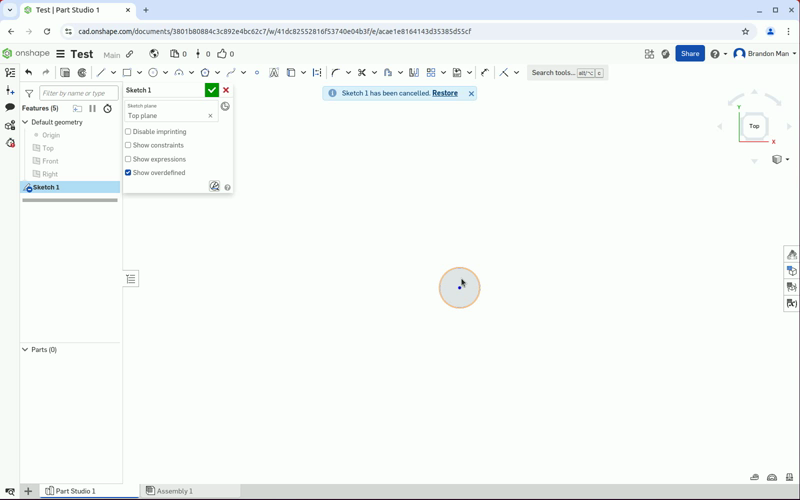
scroll(6)
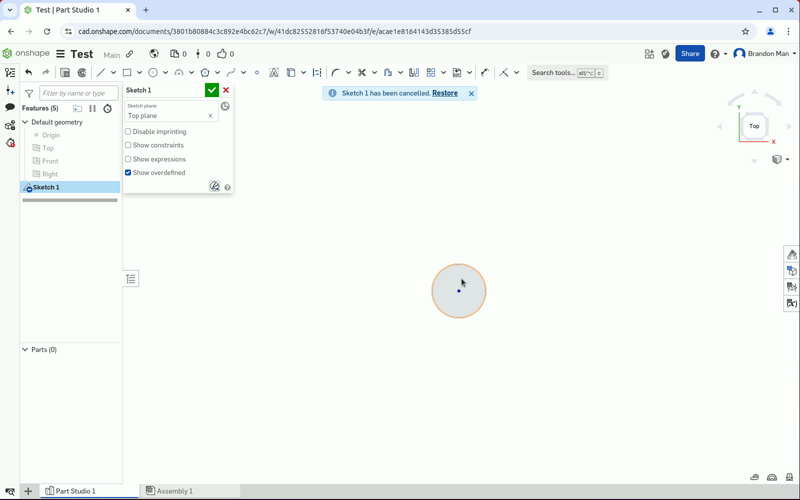
scroll(6)
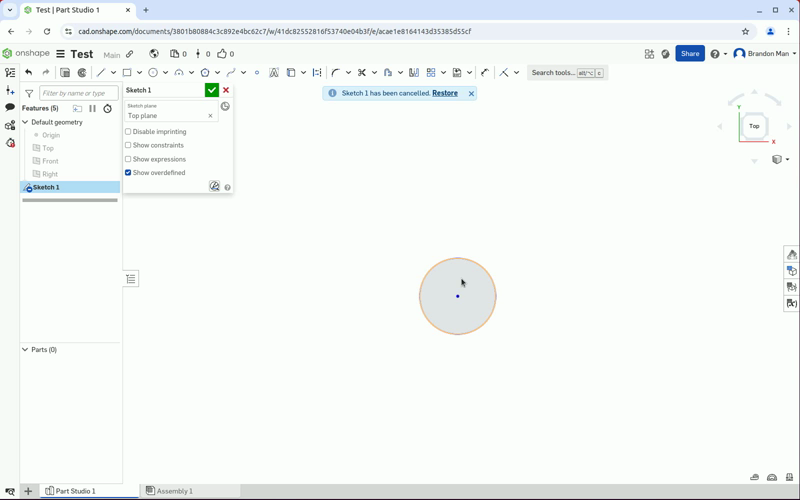
scroll(6)
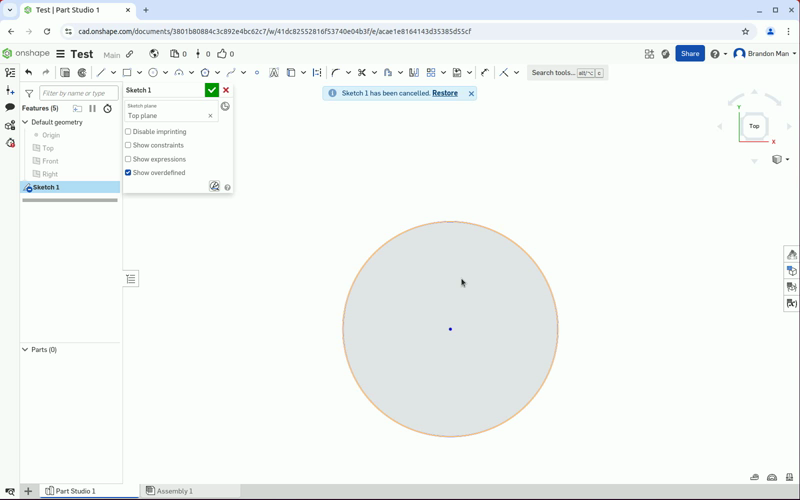
click(461, 278)
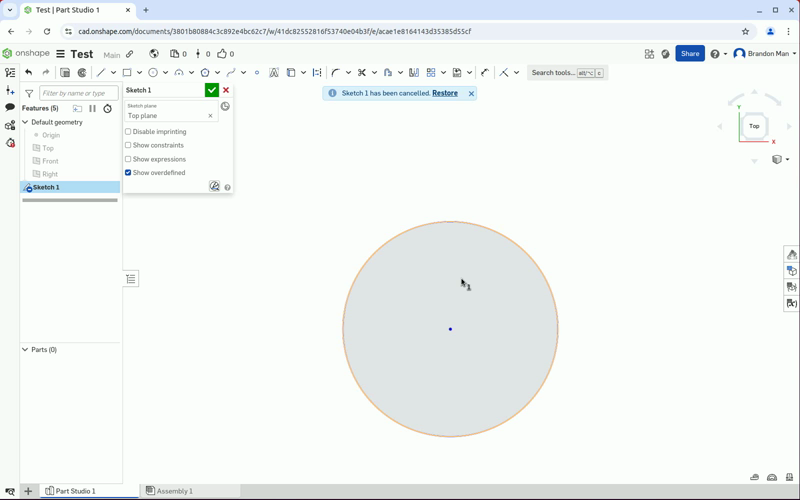
scroll(-6)
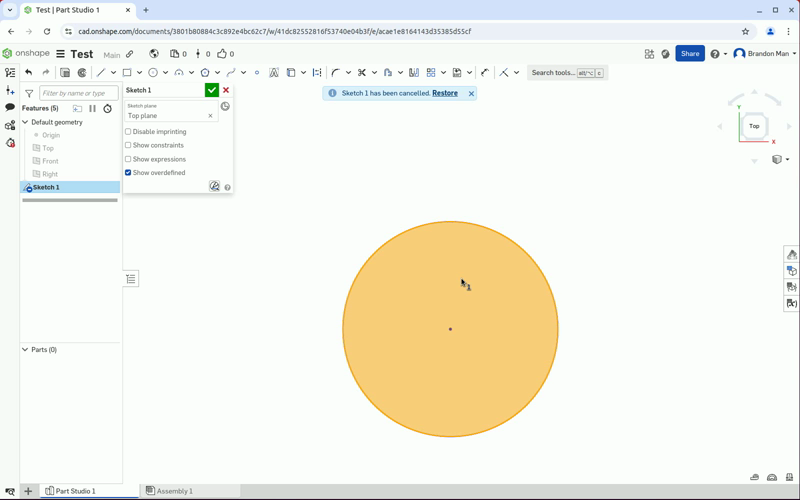
scroll(-6)
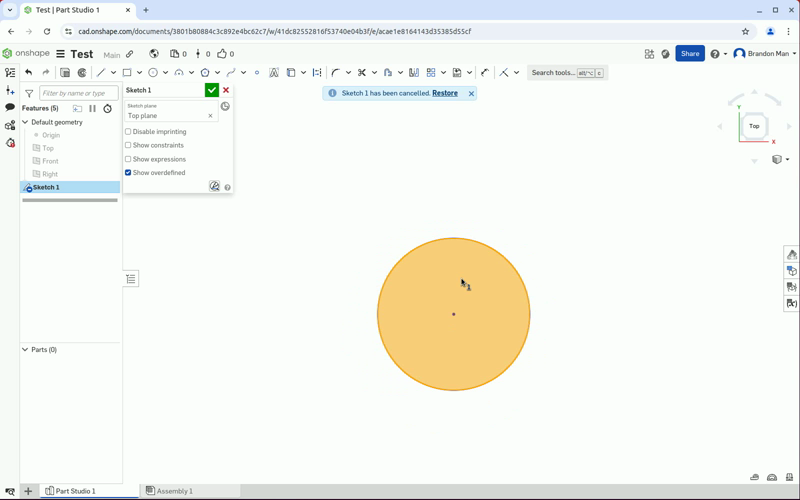
scroll(-6)
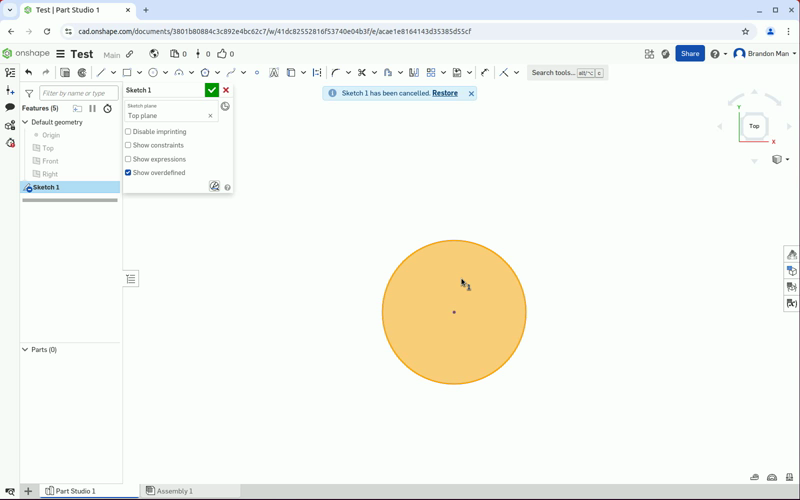
scroll(-6)
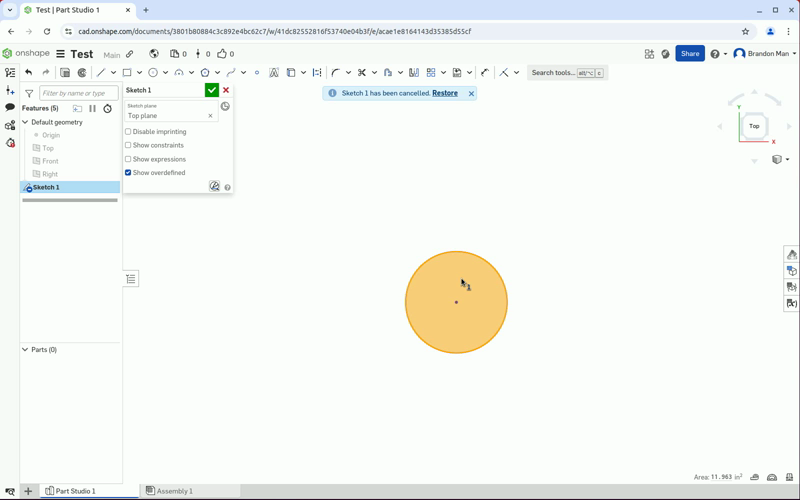
scroll(-6)
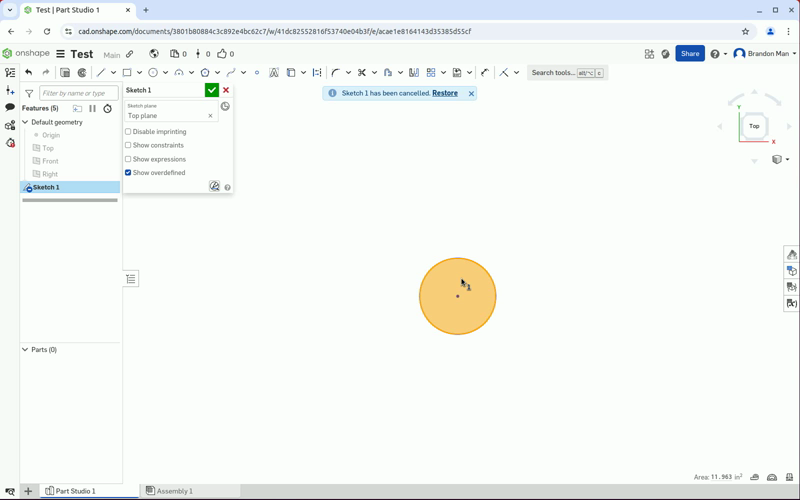
scroll(-6)
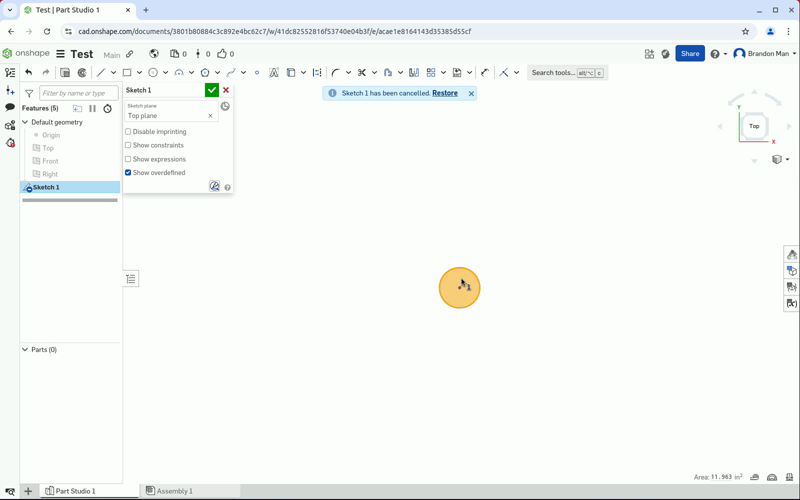
scroll(-6)
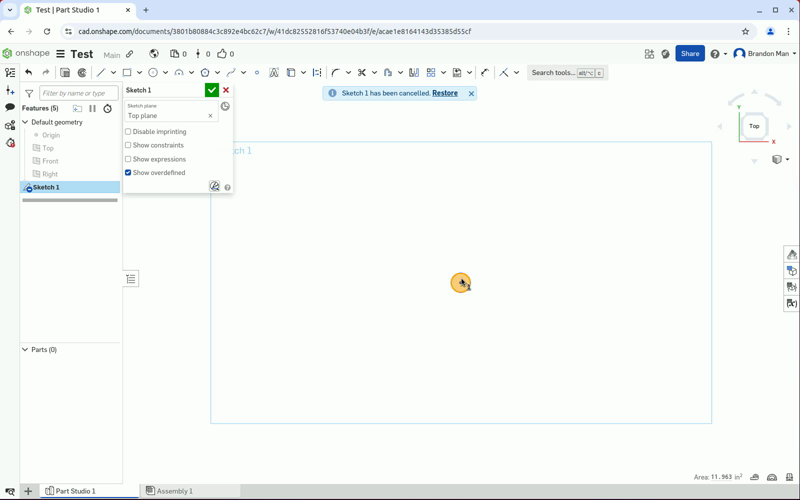
mouse_move(73, 352)
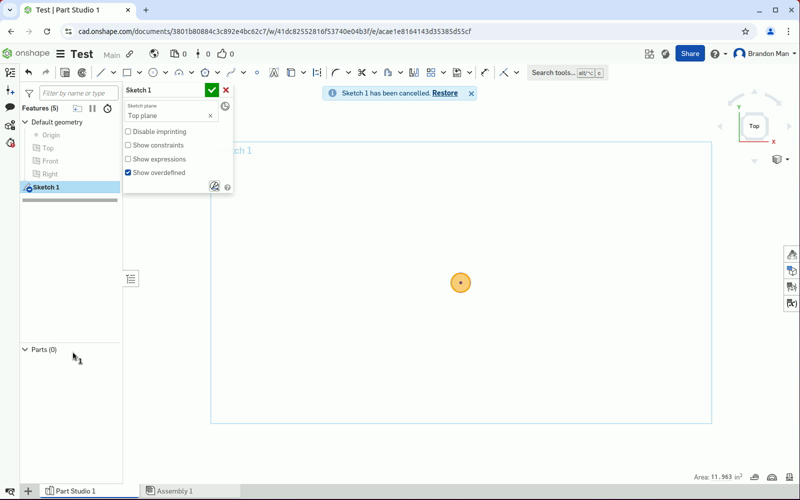
key(shift+y)
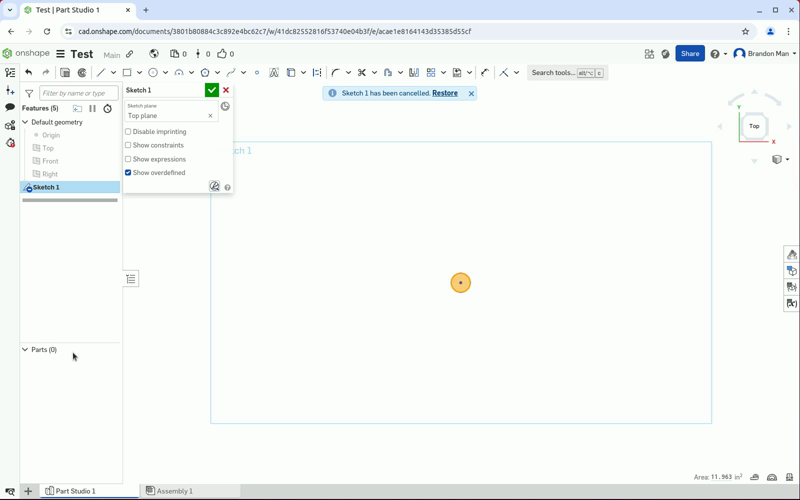
key(shift+e)
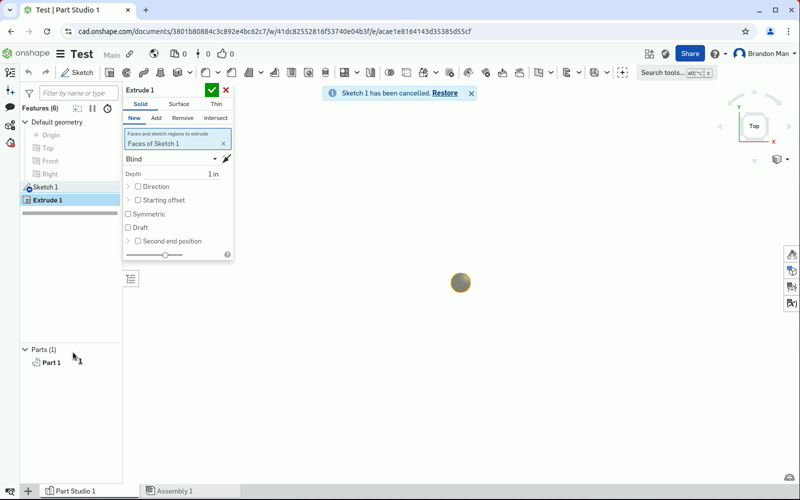
mouse_move(143, 106)
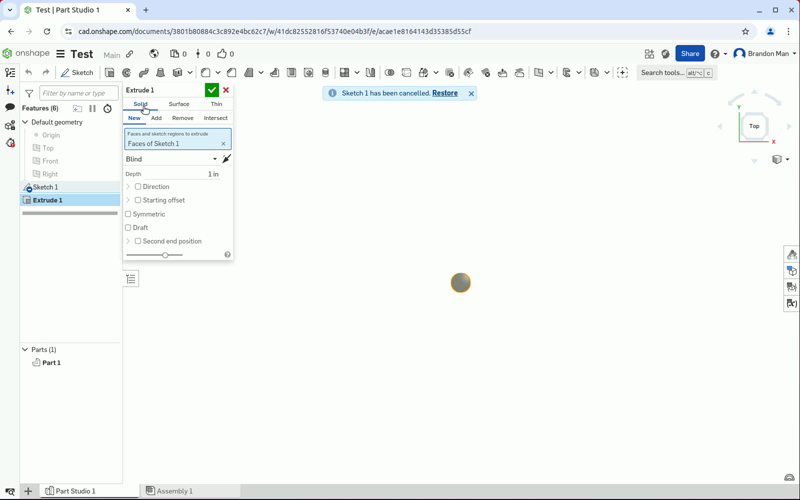
click(143, 106)
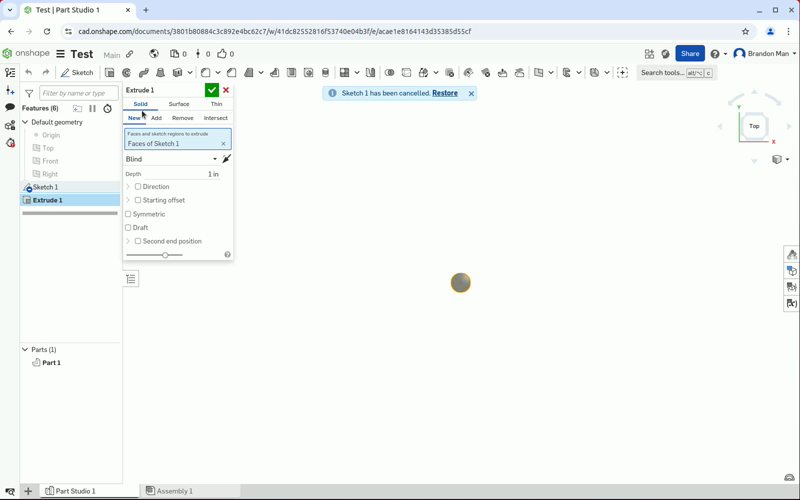
mouse_move(137, 120)
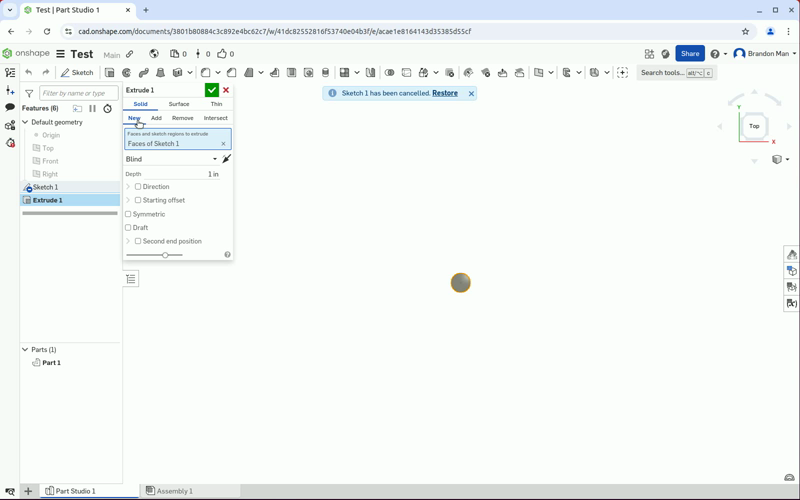
click(137, 120)
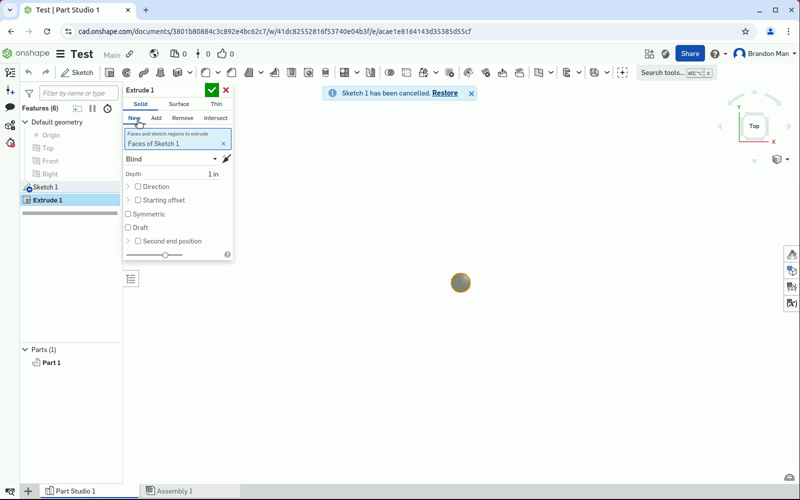
key(tab, 4)
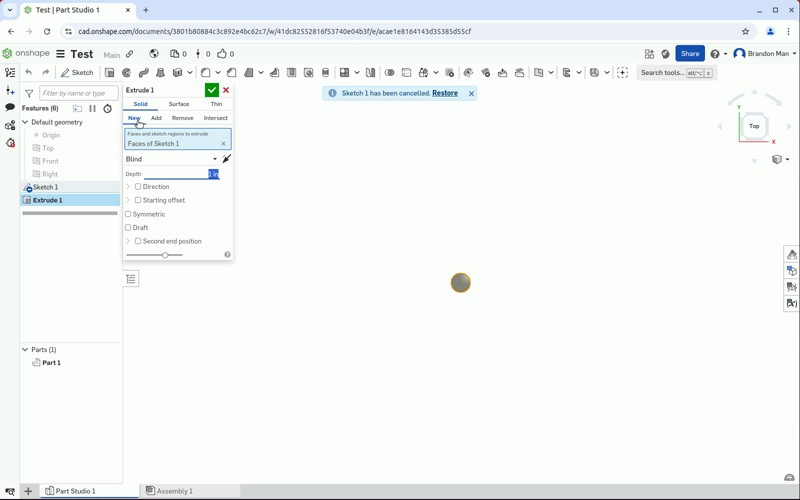
text(23.108)
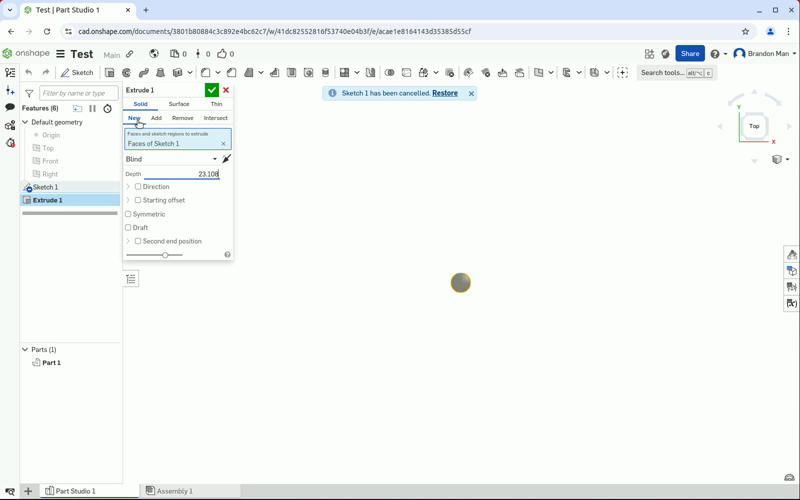
key(enter)
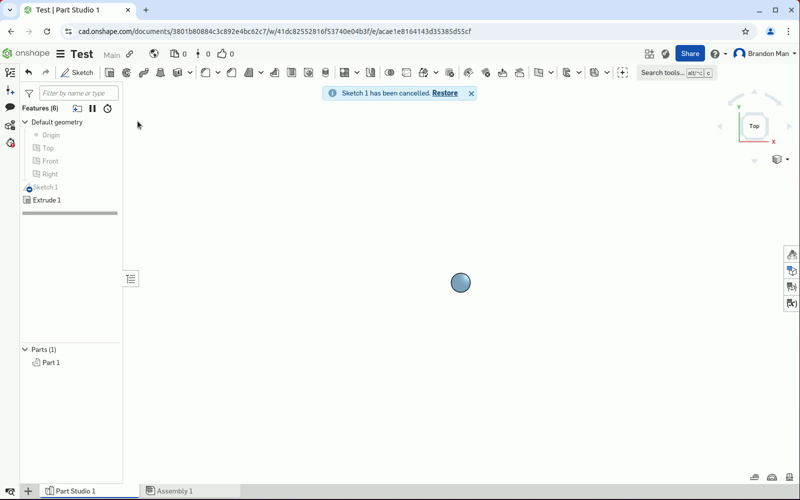
key(shift+h)
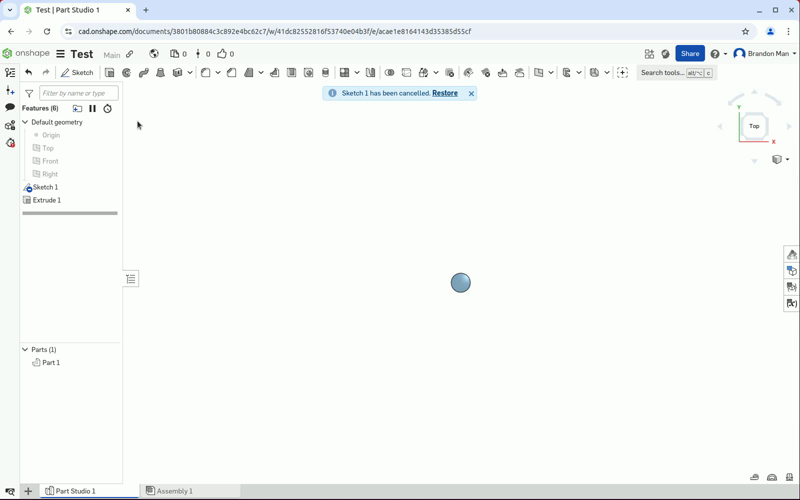
key(shift+h)
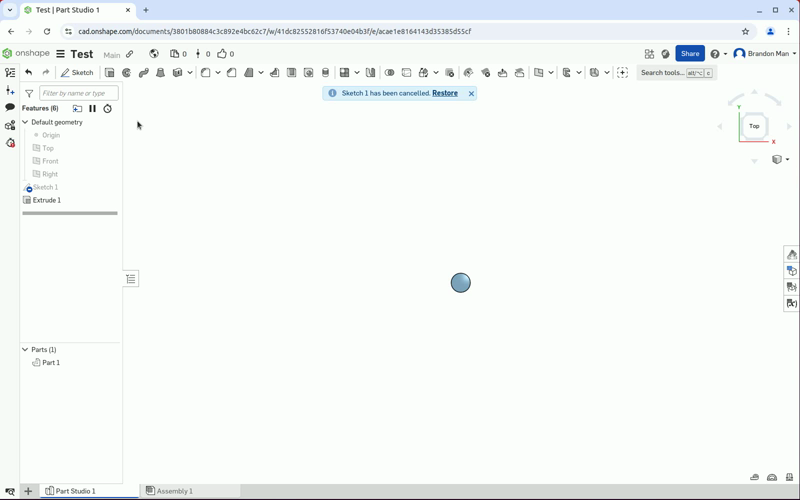
mouse_move(73, 189)
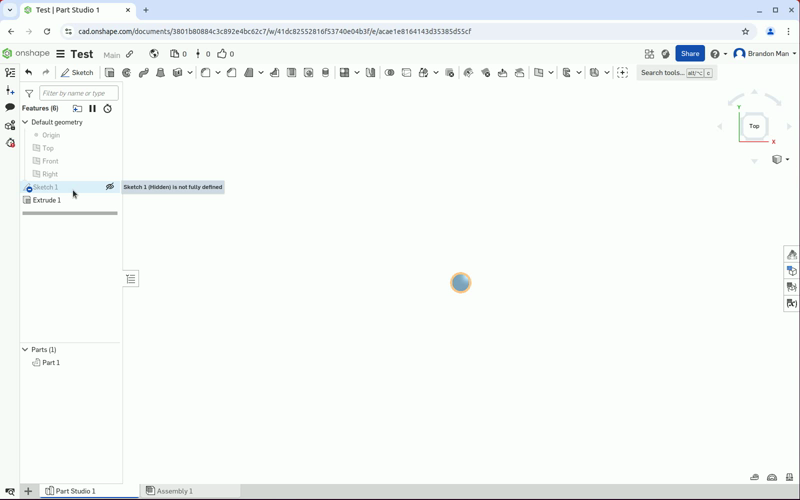
click(73, 189)
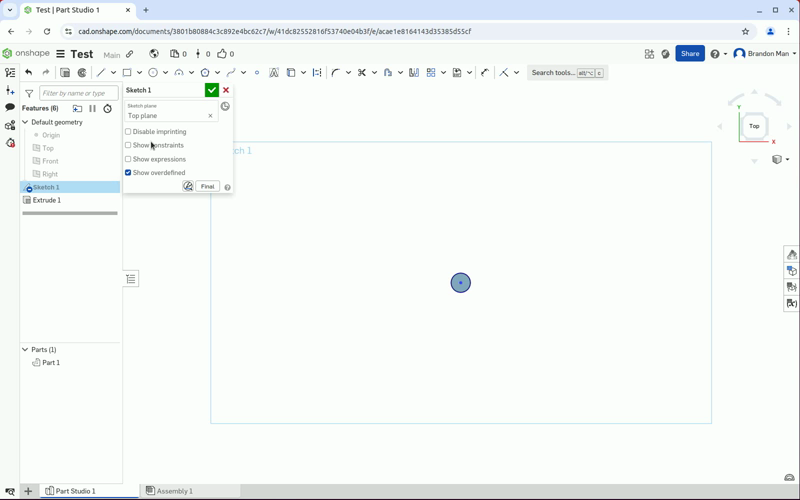
mouse_move(229, 92)
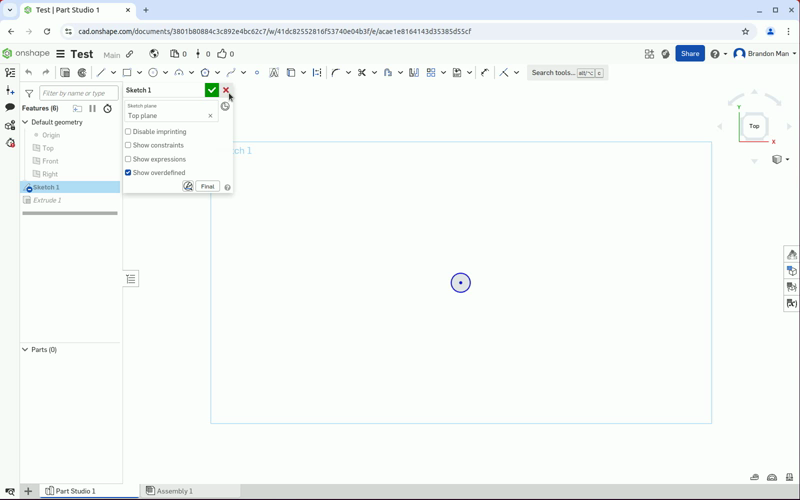
click(229, 92)
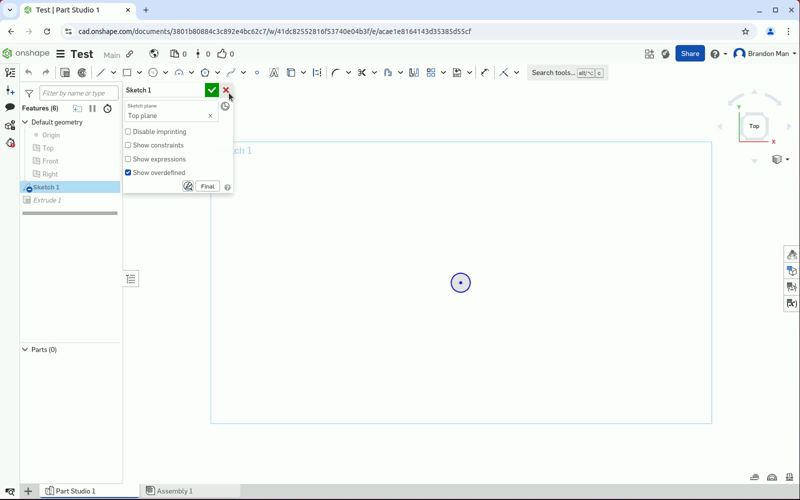
key(shift+s)
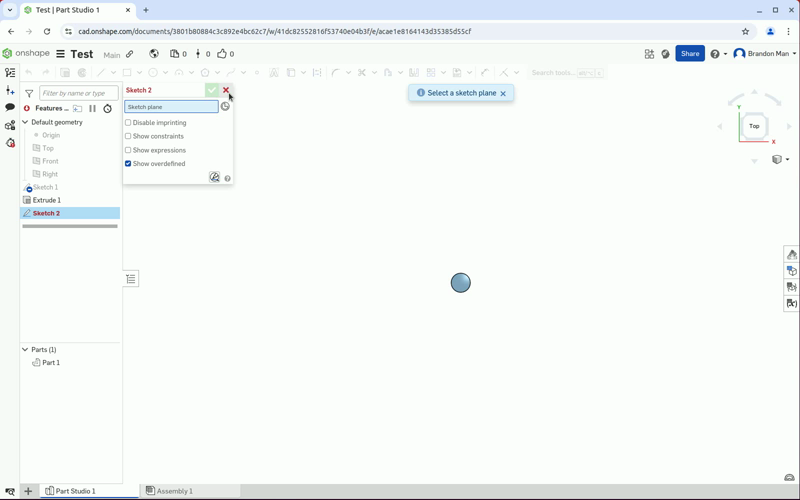
mouse_move(73, 150)
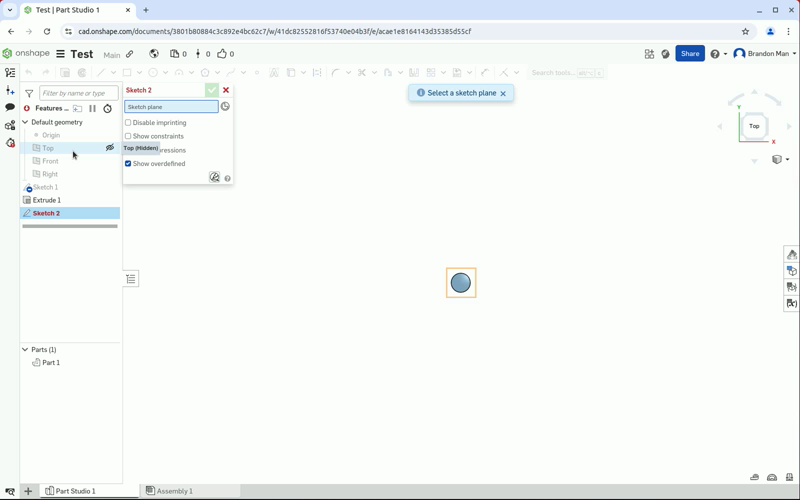
click(73, 150)
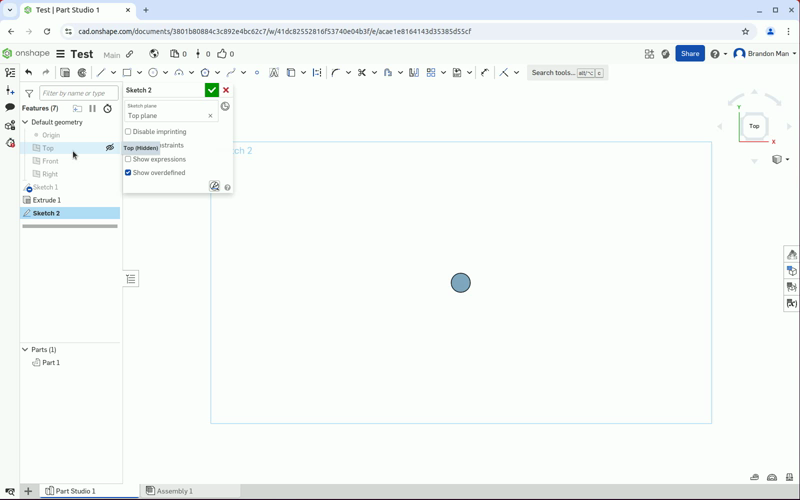
mouse_move(73, 352)
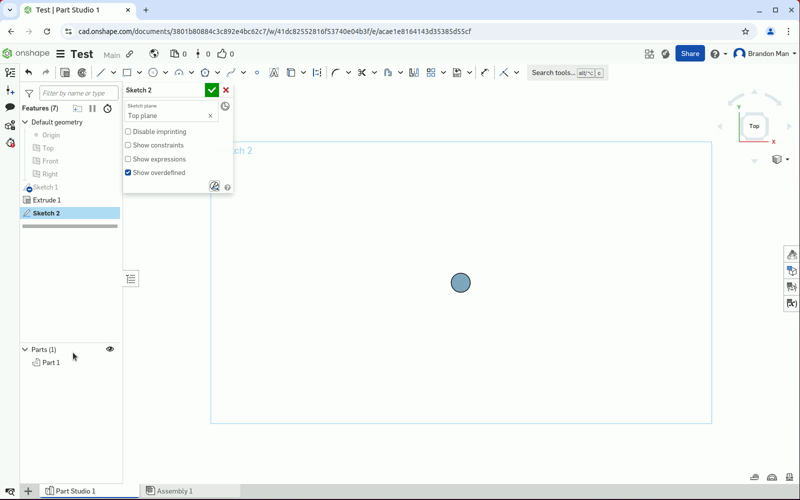
key(y)
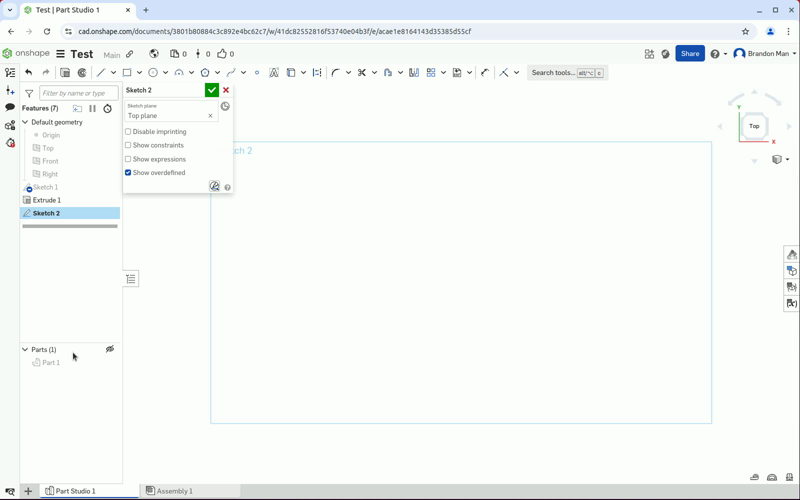
key(c)
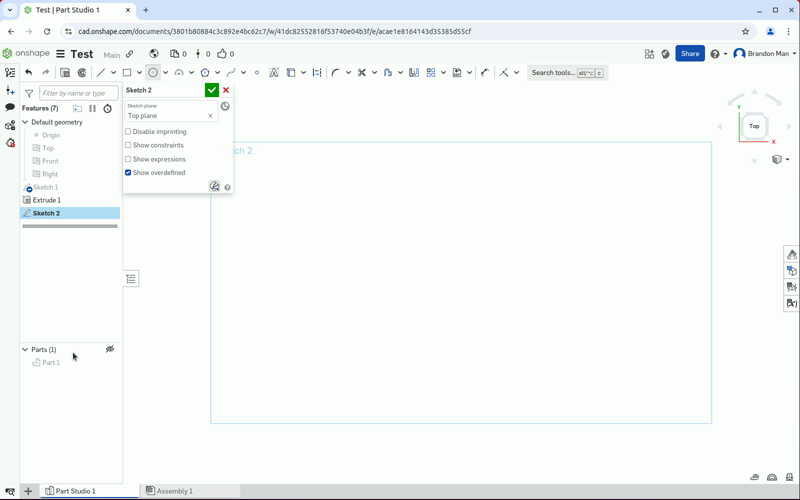
key_down(shift)
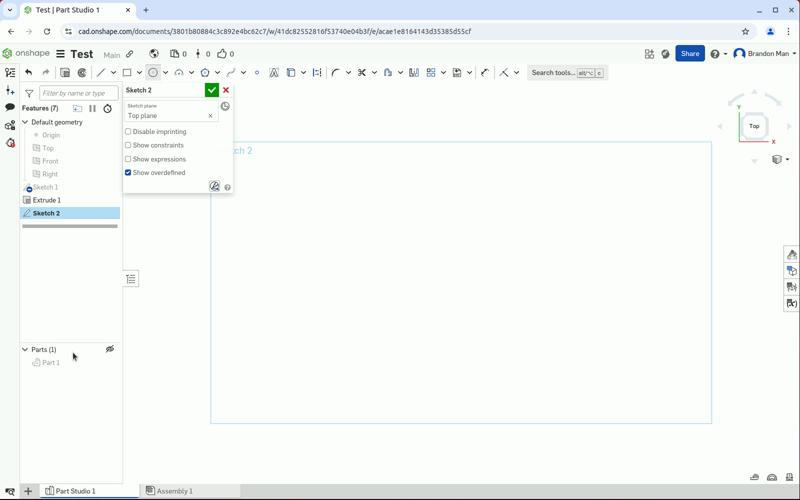
mouse_move(460, 282)
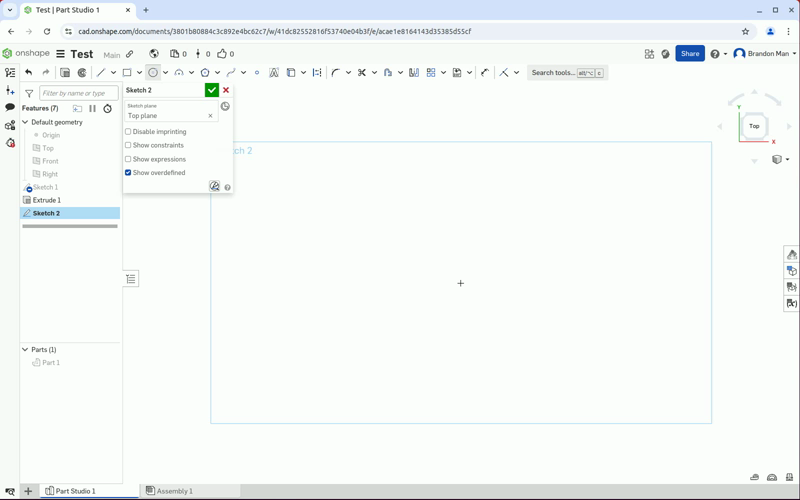
click(460, 282)
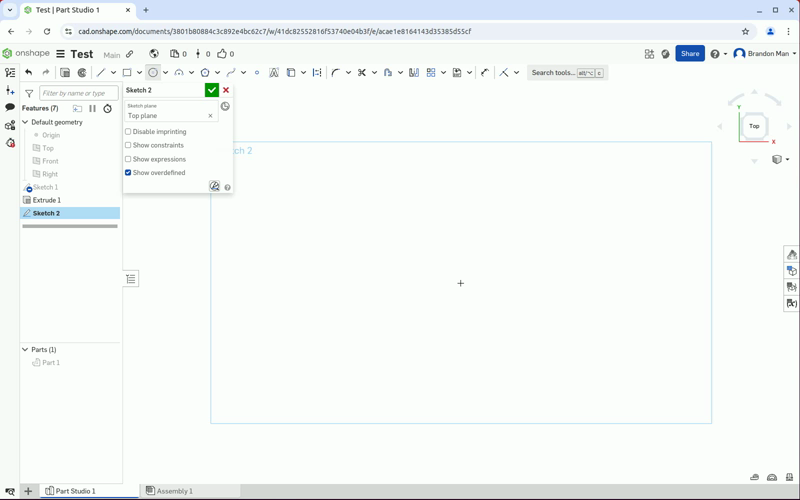
key_up(shift)
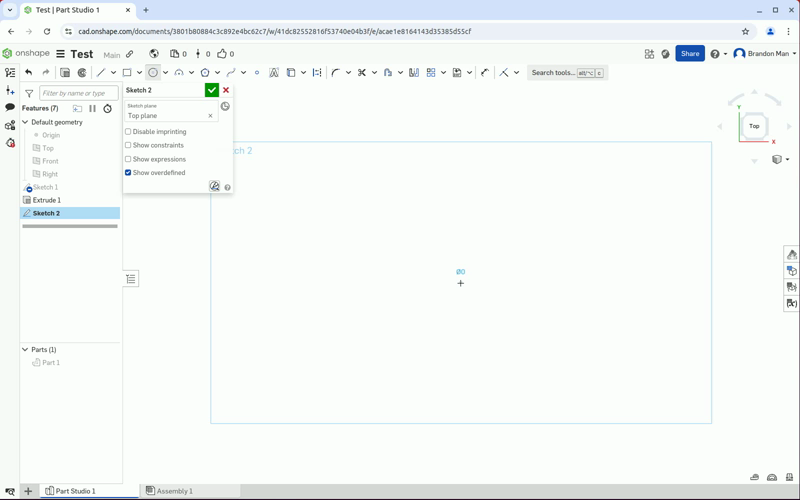
mouse_move(468, 282)
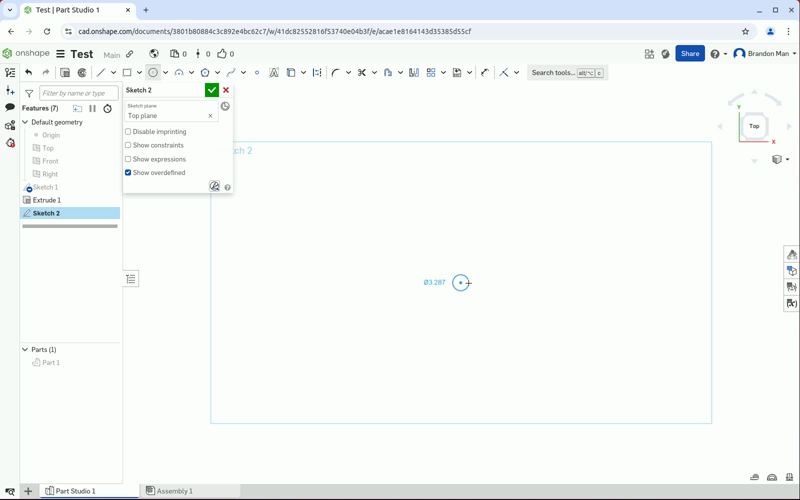
click(468, 282)
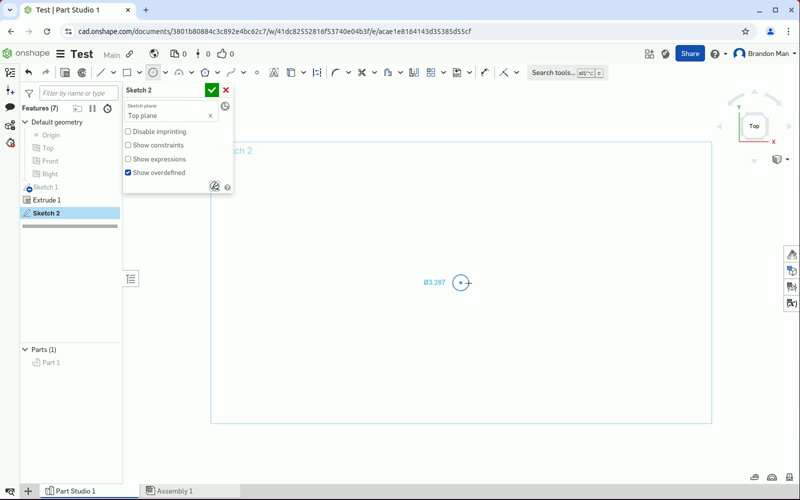
key(esc)
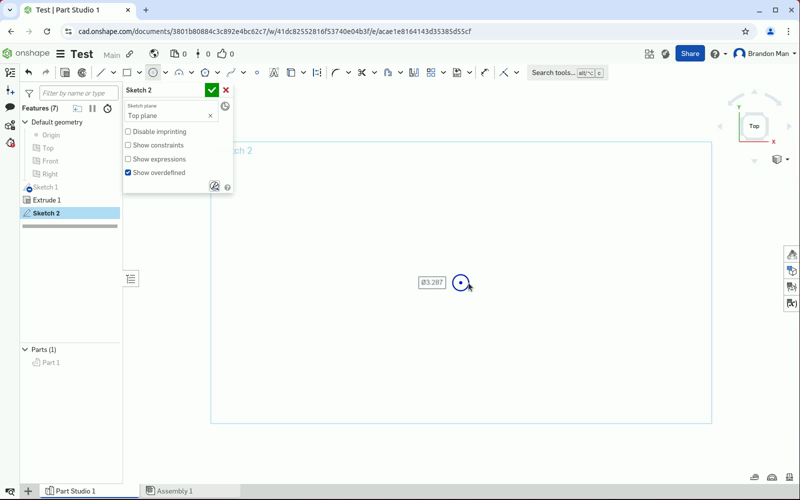
mouse_move(459, 289)
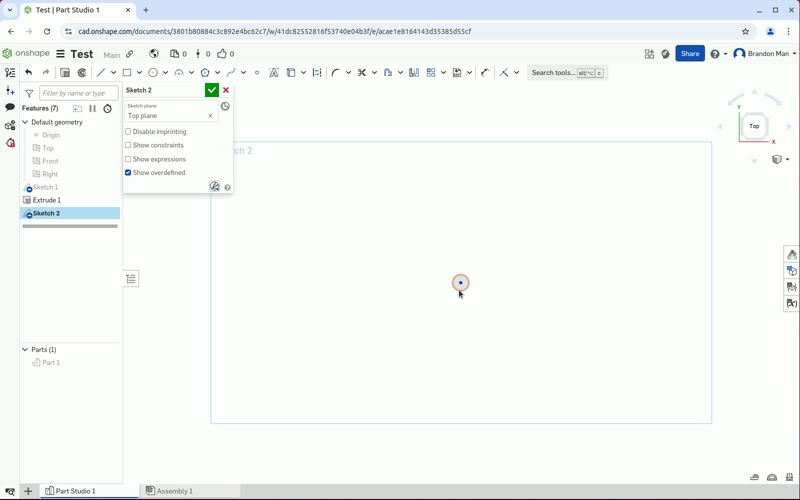
scroll(6)
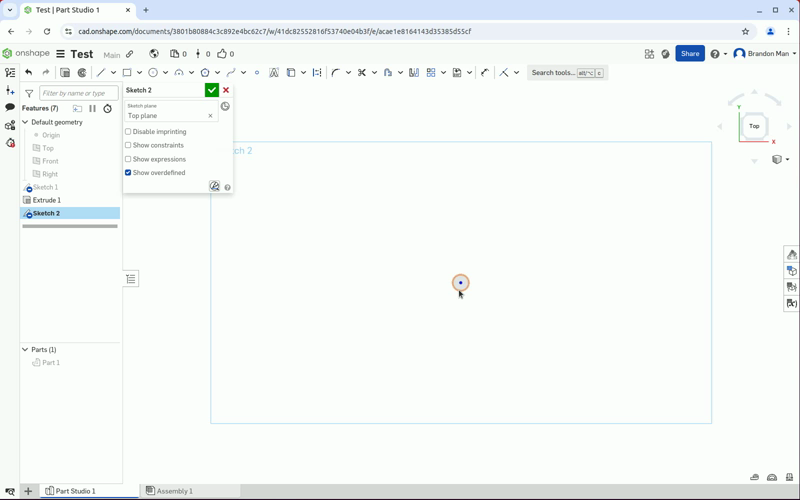
scroll(6)
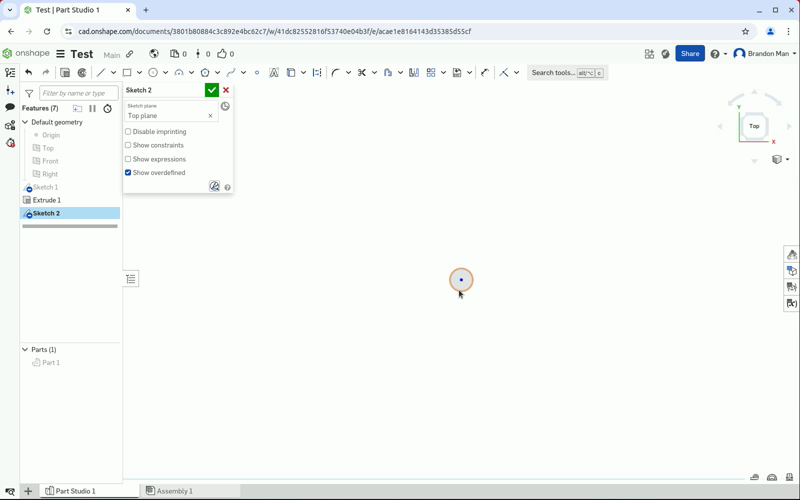
scroll(6)
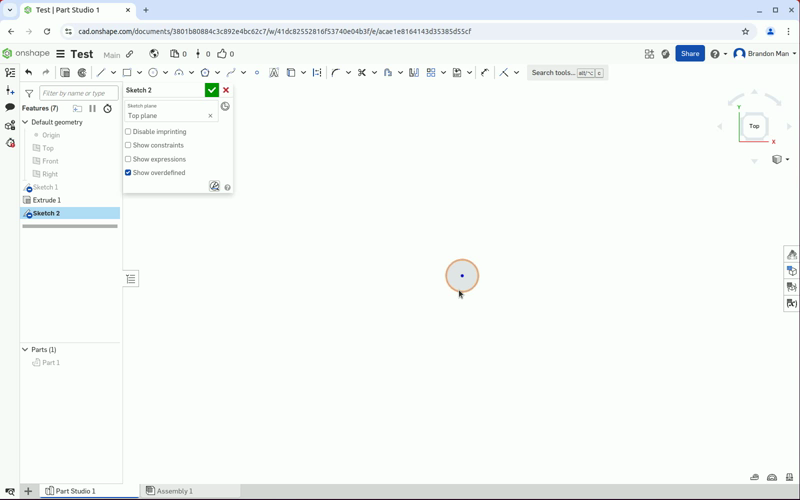
scroll(6)
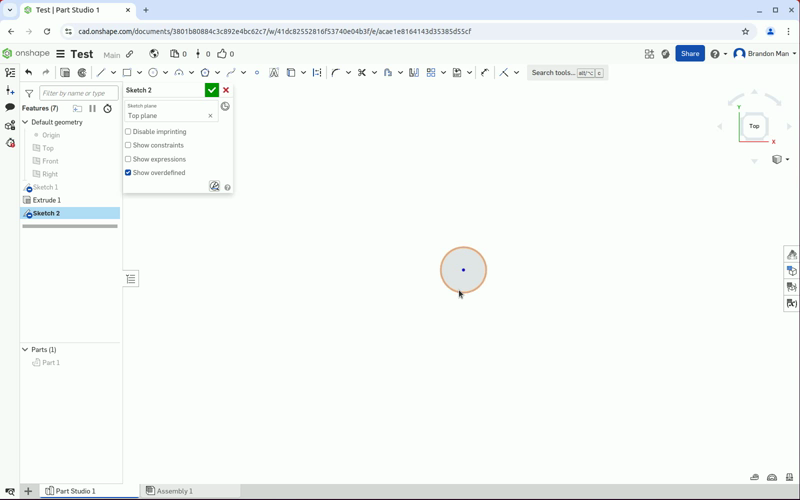
scroll(6)
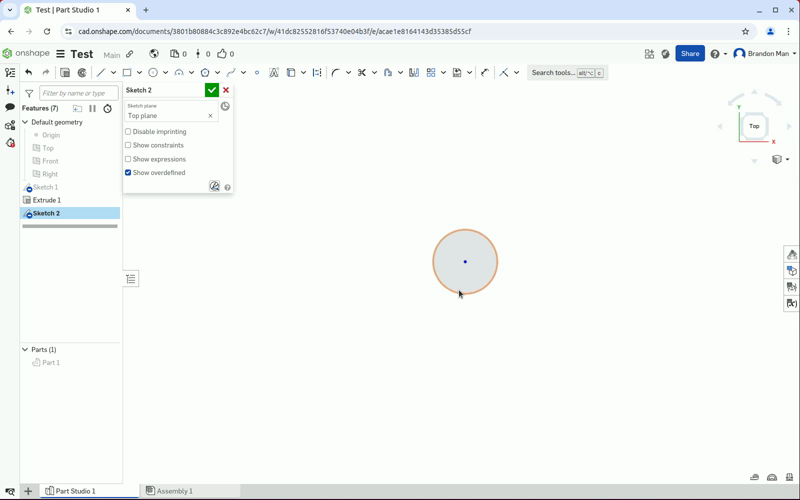
scroll(6)
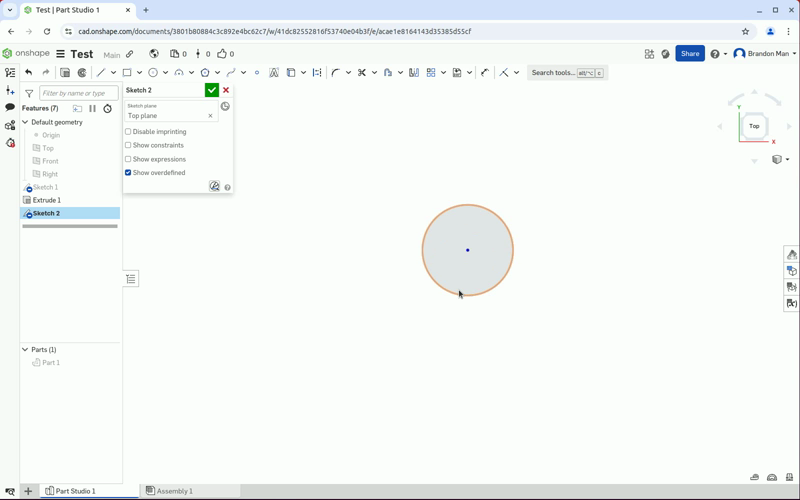
scroll(6)
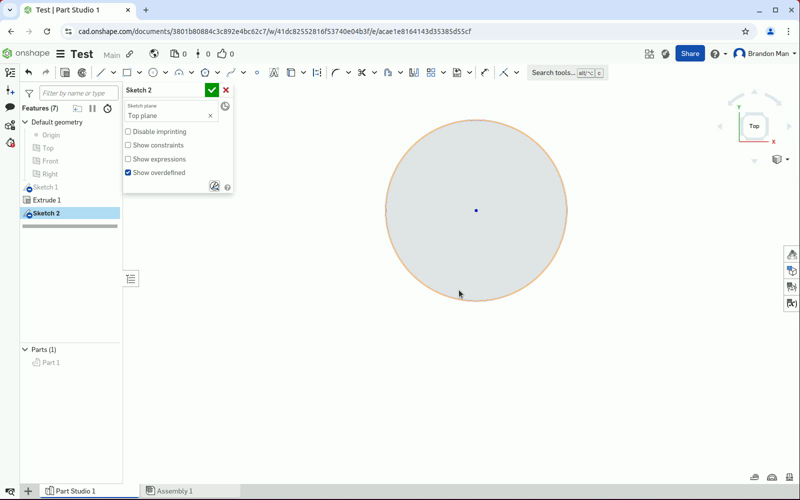
click(459, 289)
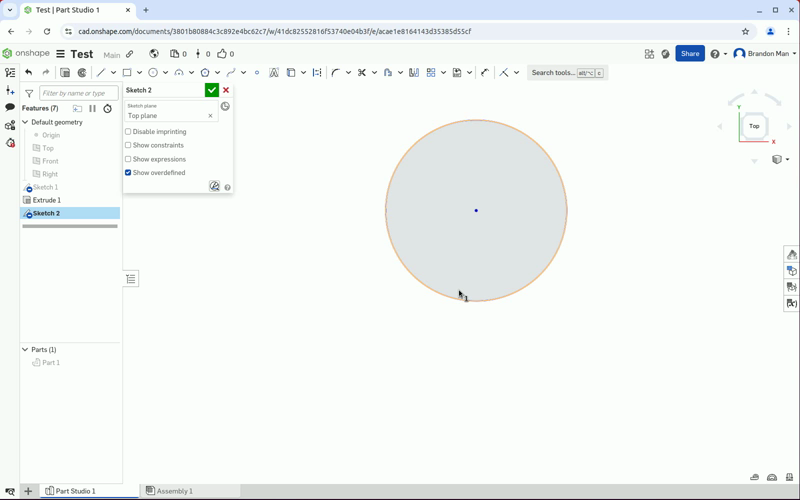
scroll(-6)
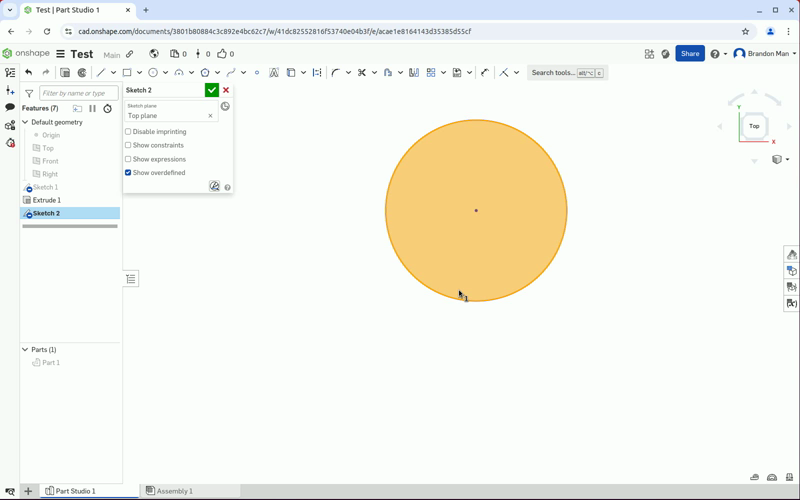
scroll(-6)
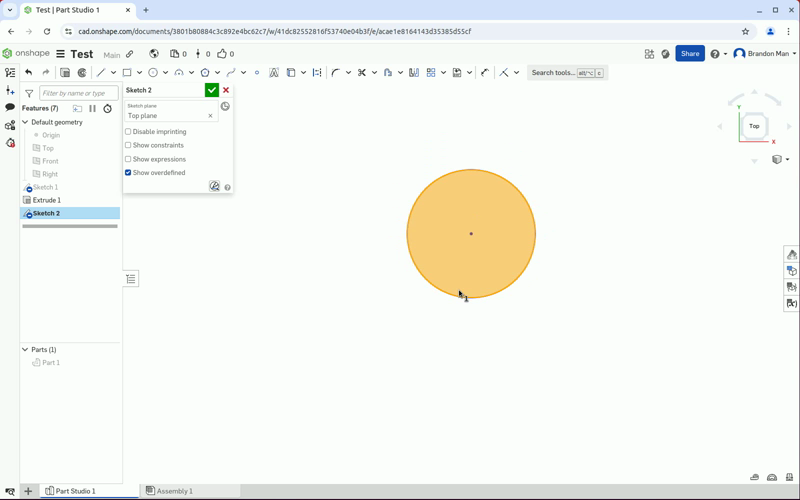
scroll(-6)
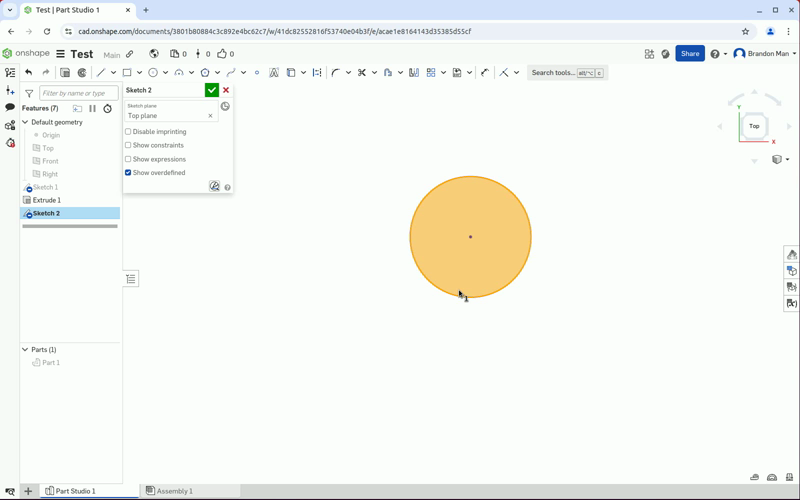
scroll(-6)
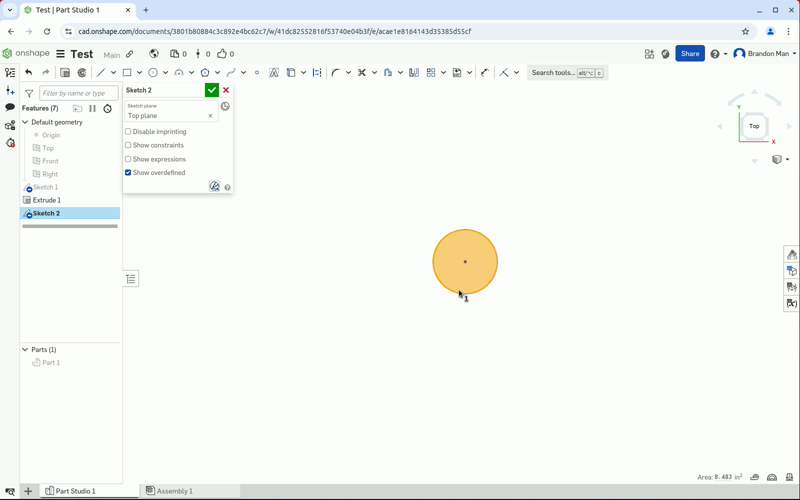
scroll(-6)
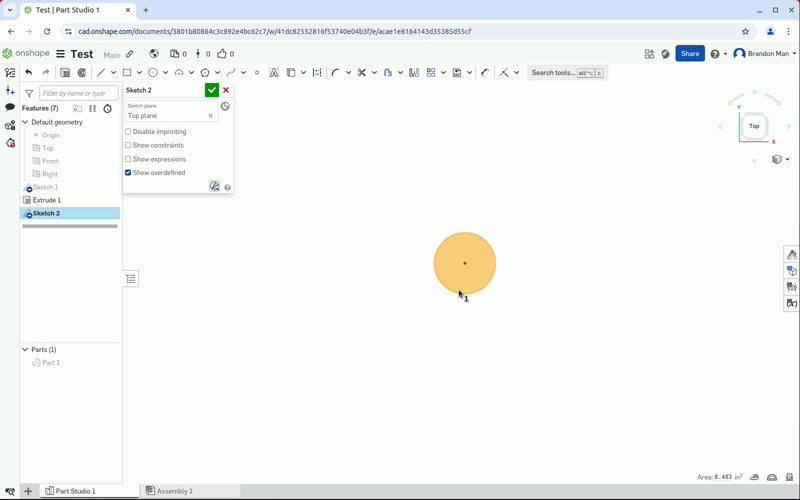
scroll(-6)
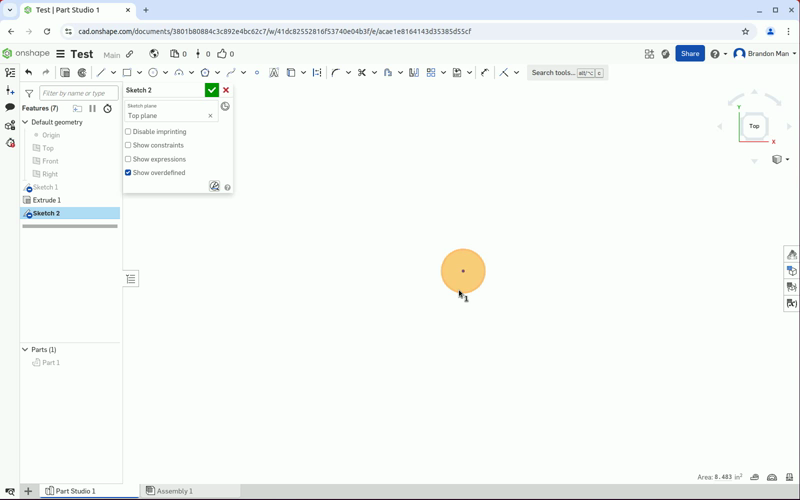
scroll(-6)
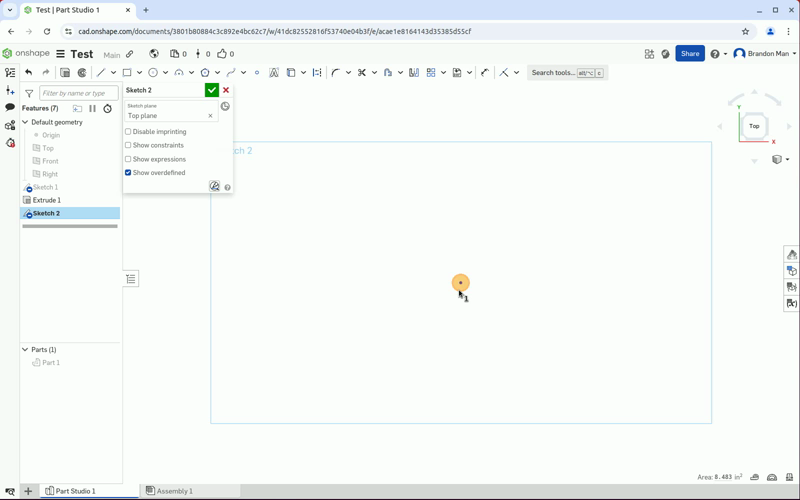
mouse_move(73, 352)
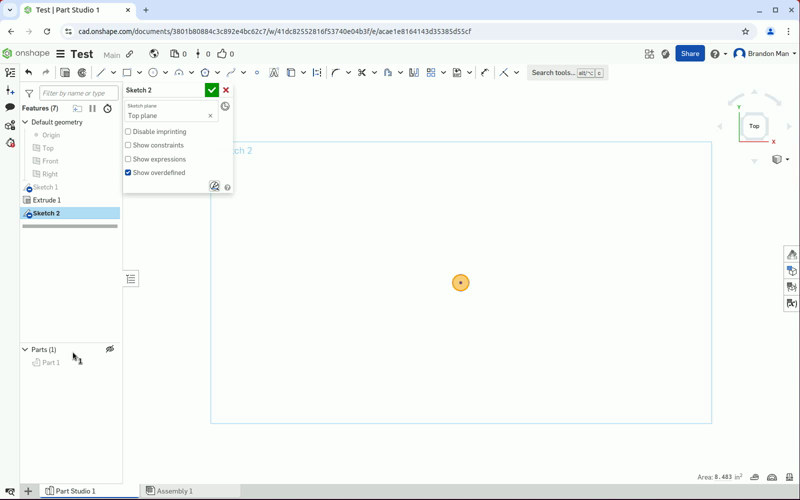
key(shift+y)
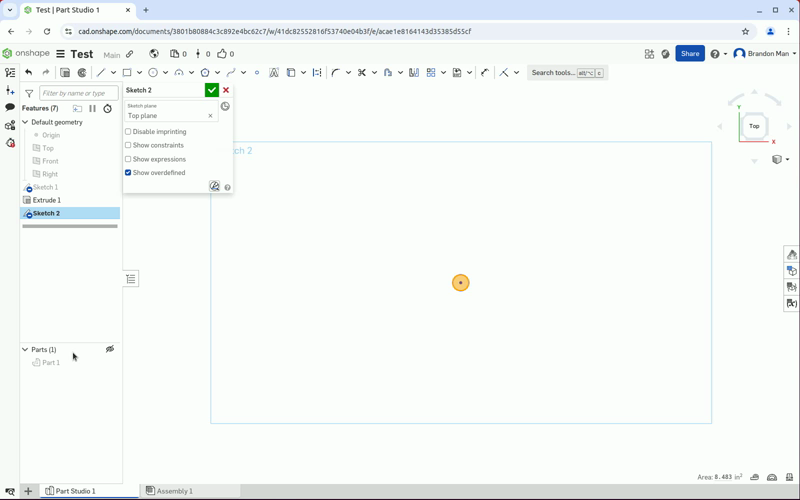
key(shift+e)
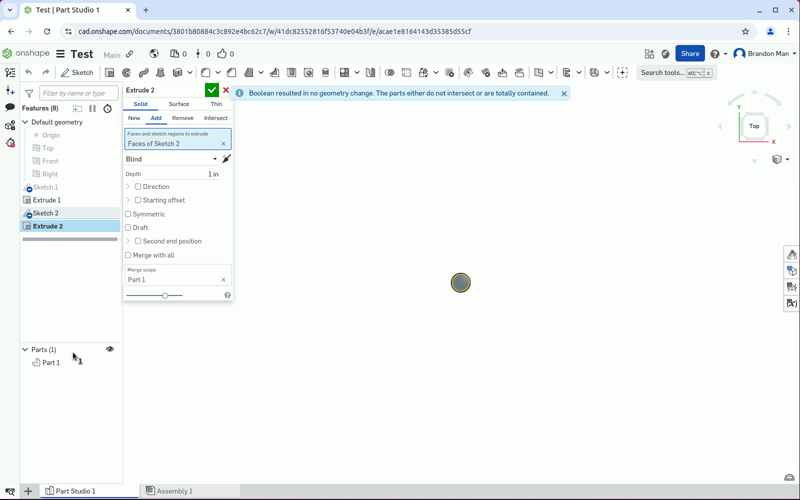
mouse_move(143, 106)
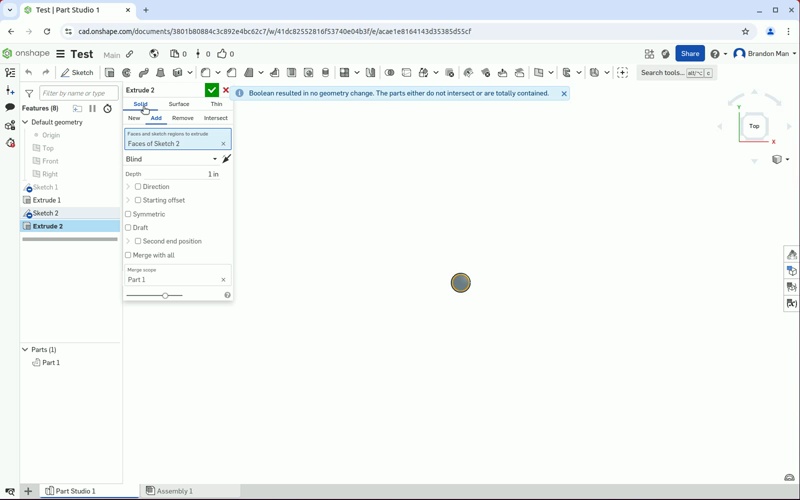
click(143, 106)
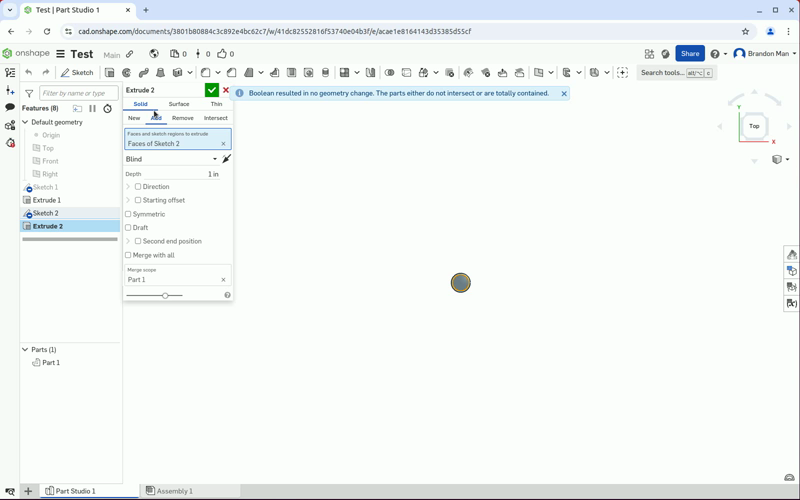
mouse_move(186, 120)
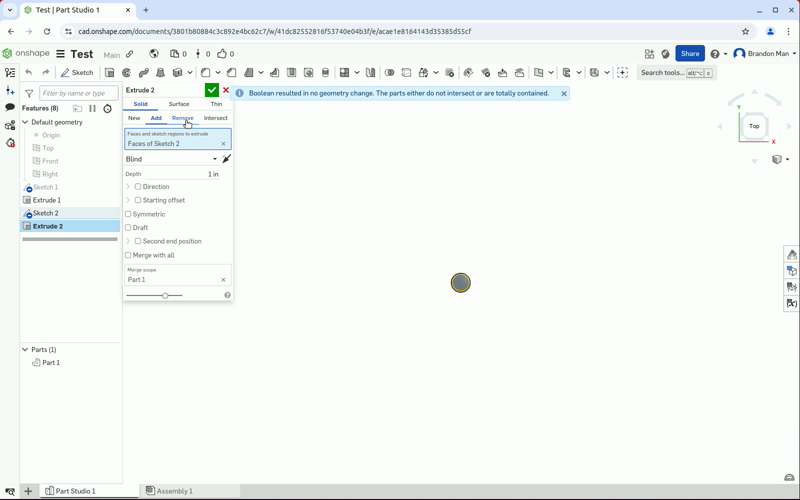
click(186, 120)
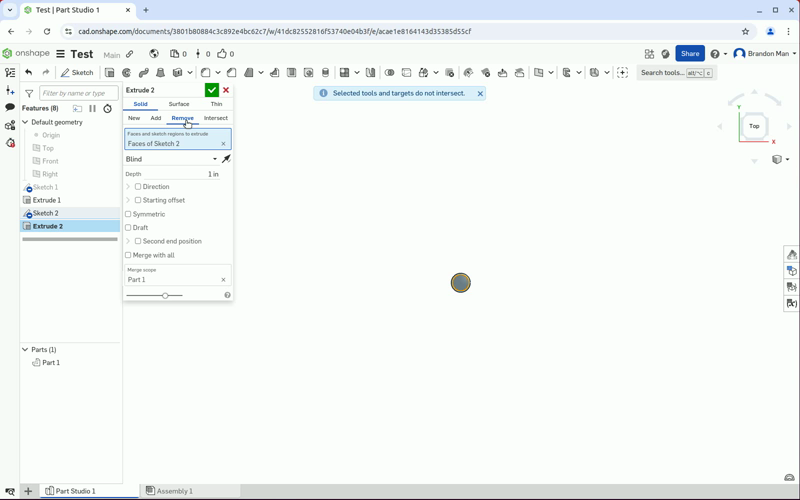
key(tab, 4)
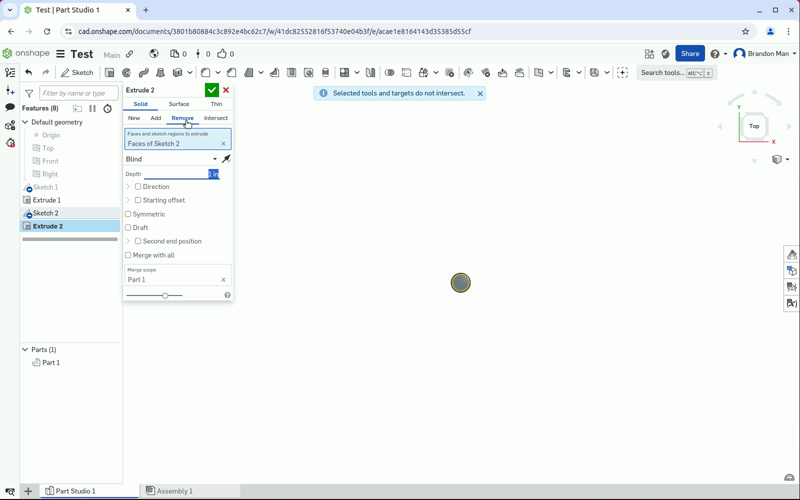
text(-22.627)
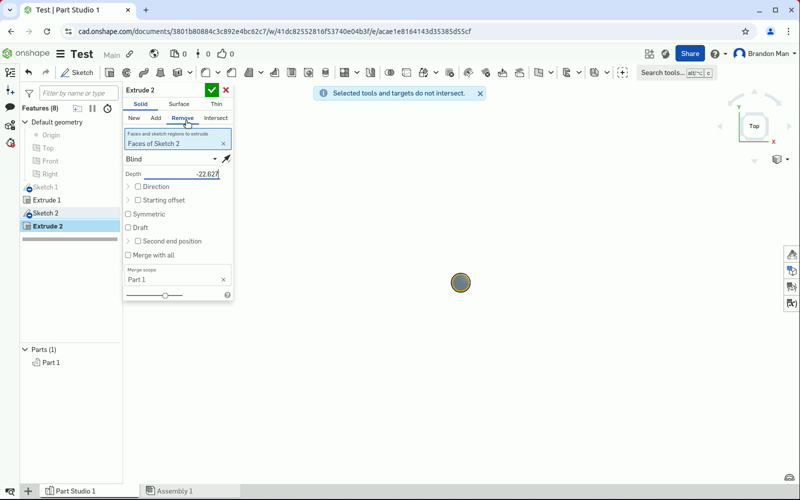
key(tab, 6)
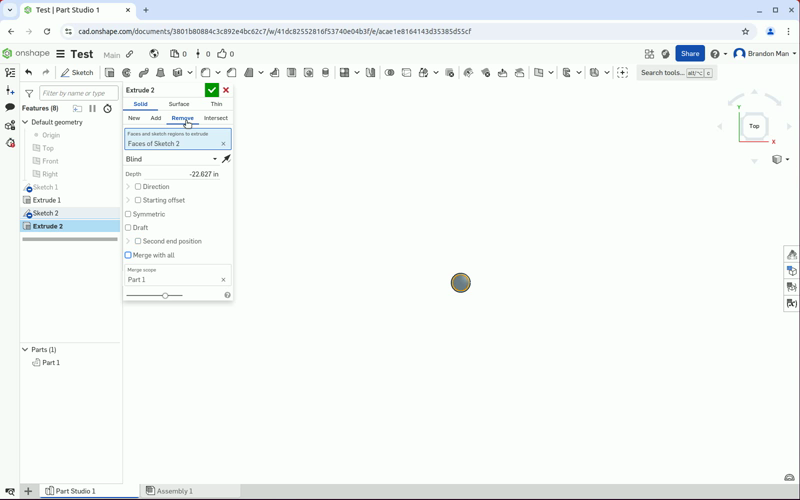
key(space)
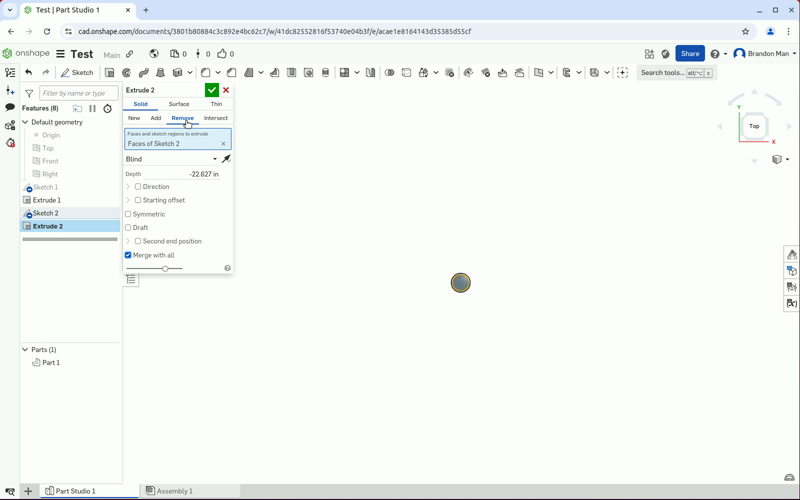
key(enter)
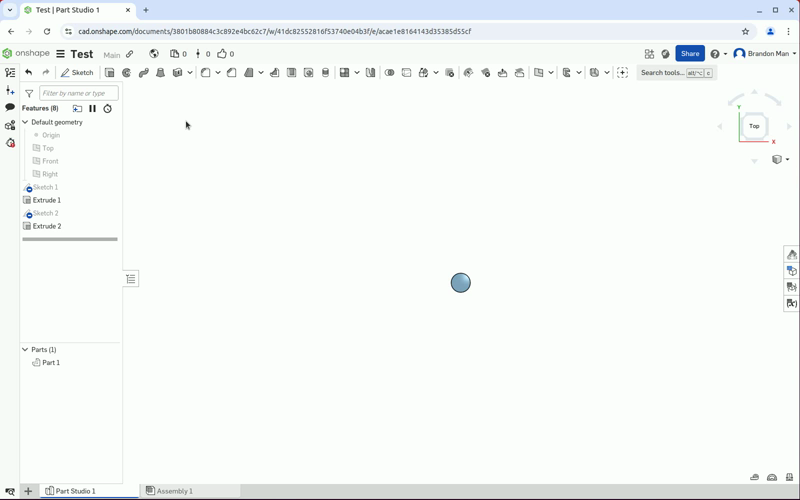
key(shift+h)
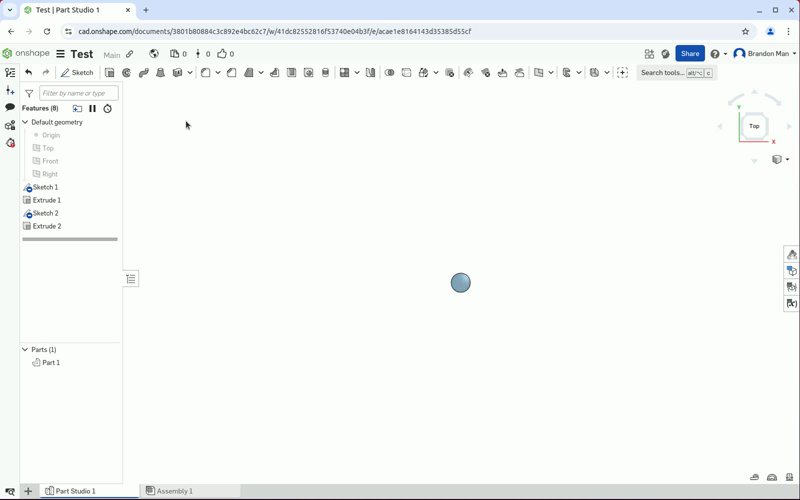
key(shift+h)
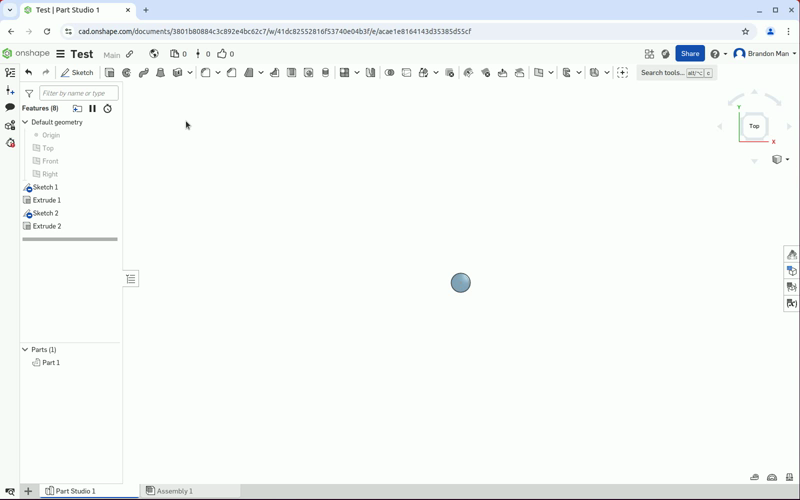
key(shift+7)
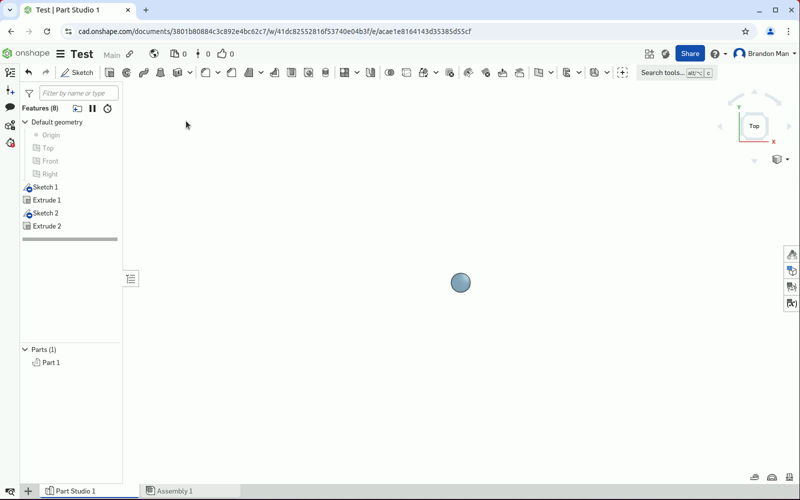
key(up, 3)
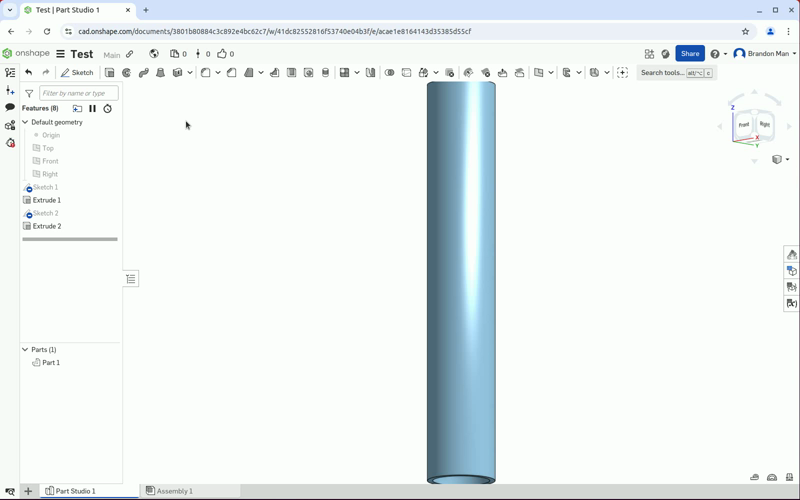
key(left, 3)
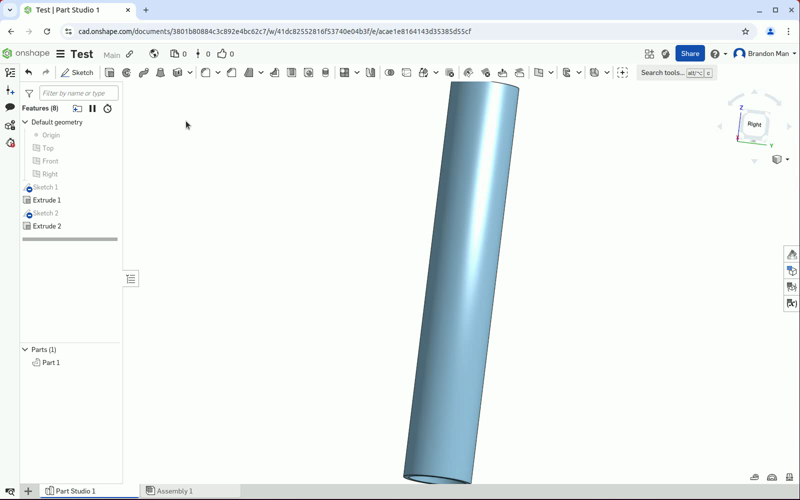
key(right, 3)
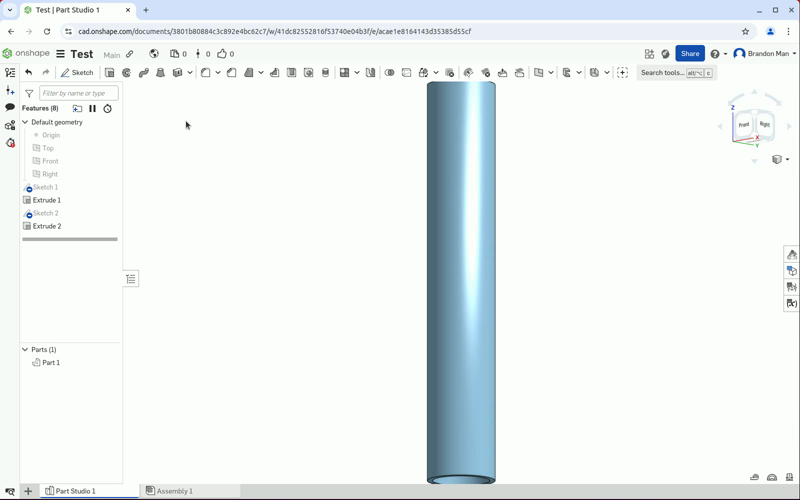
key(down, 3)
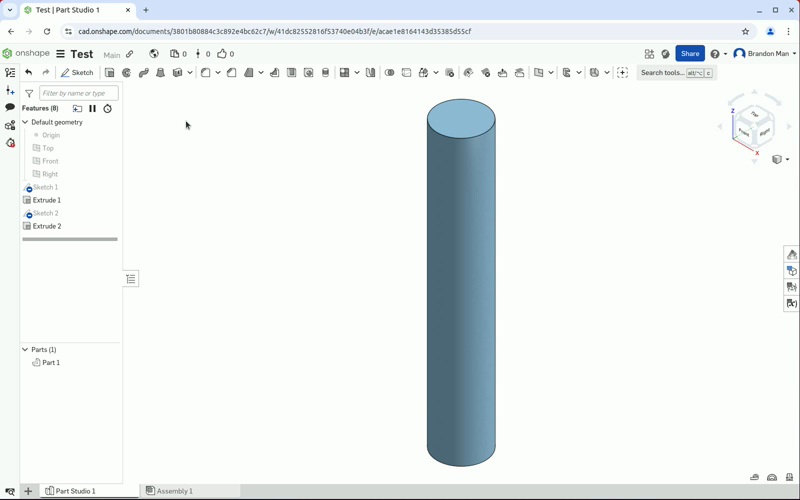
mouse_move(73, 189)
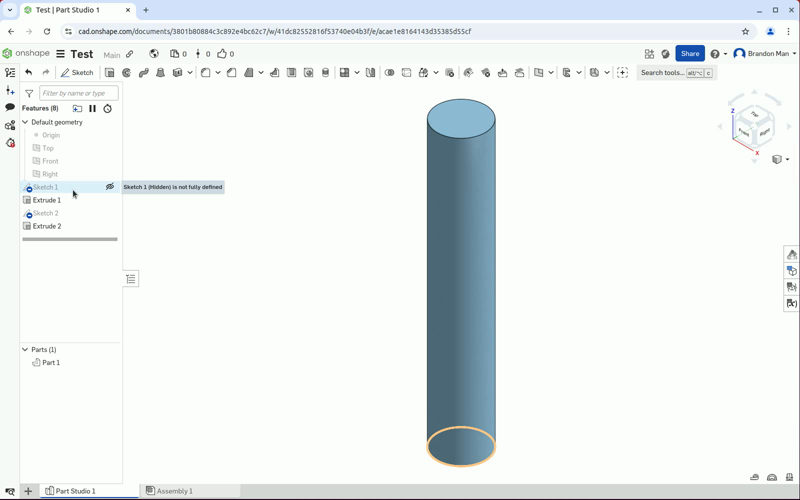
click(73, 189)